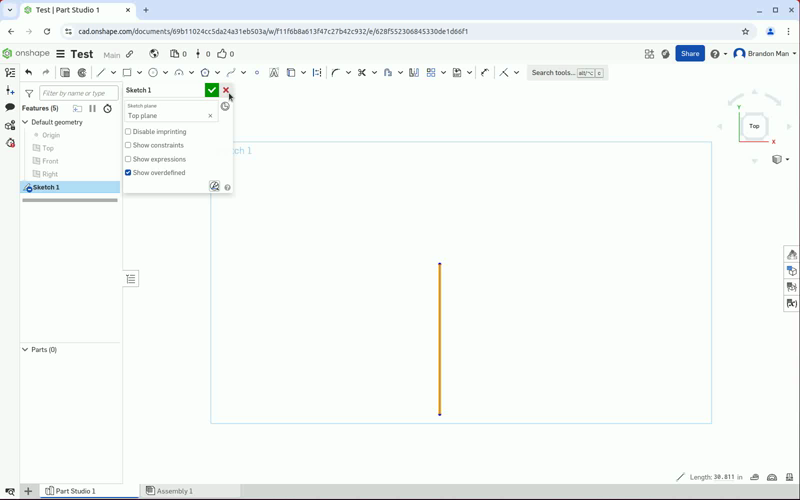
key(shift+h)
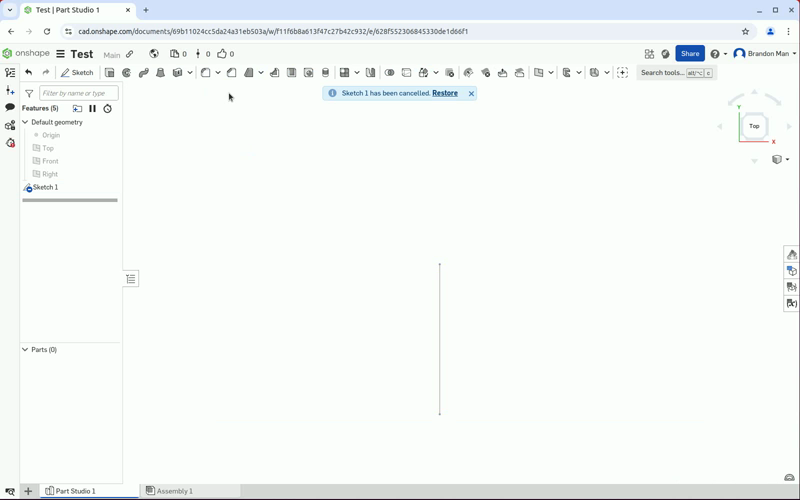
key(shift+s)
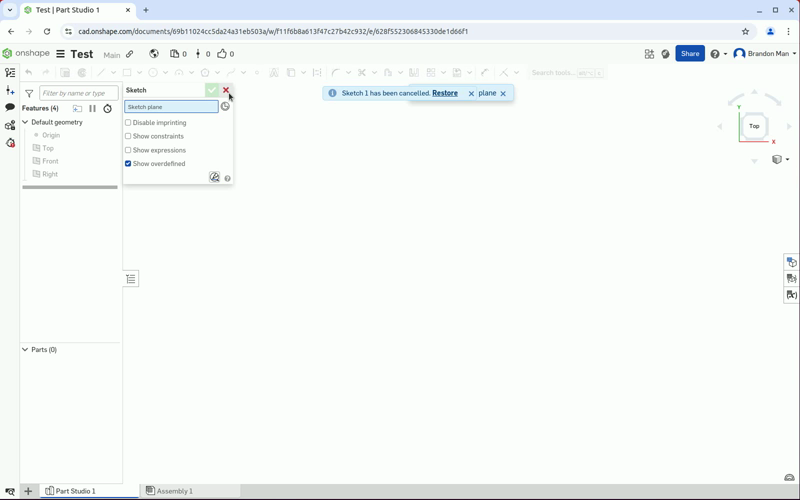
mouse_move(73, 150)
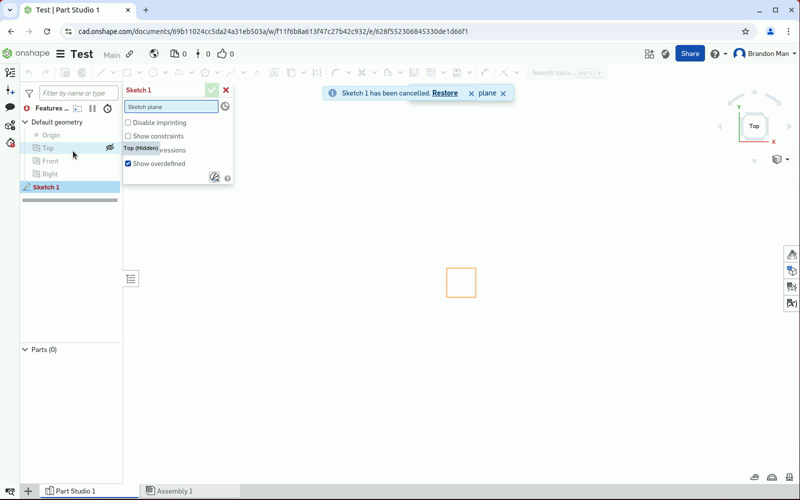
click(73, 150)
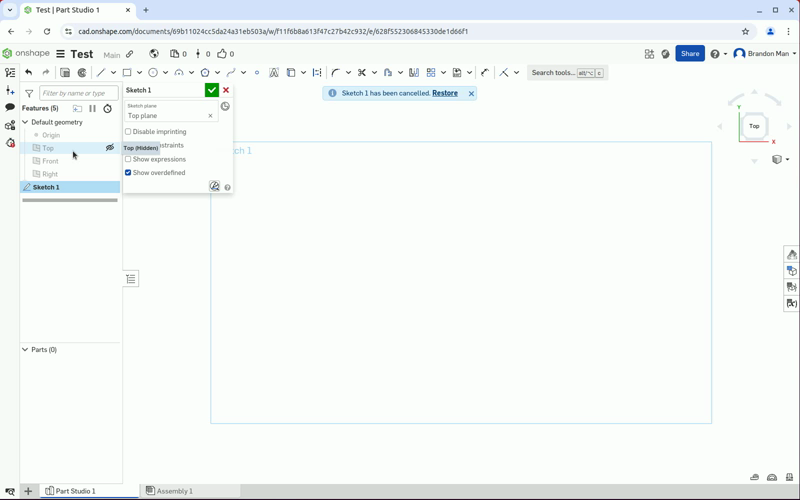
mouse_move(73, 352)
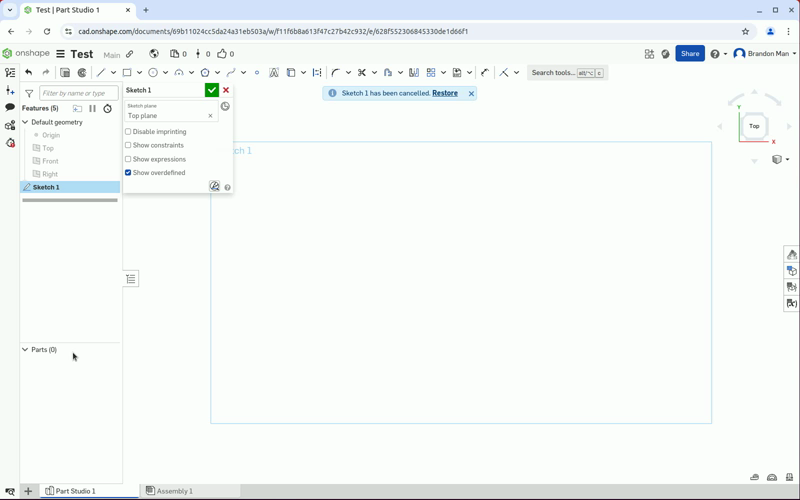
key(y)
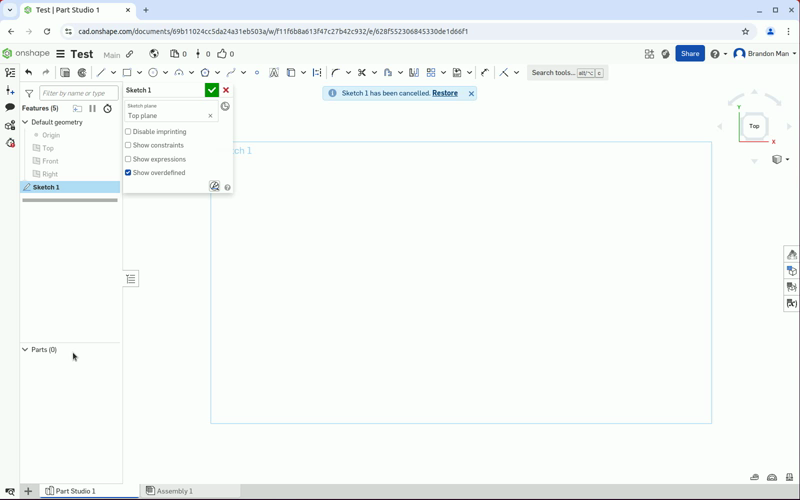
key(c)
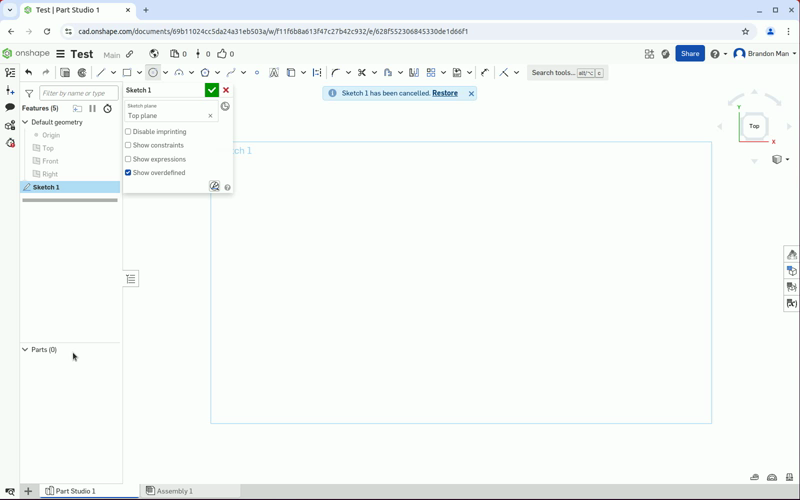
key_down(shift)
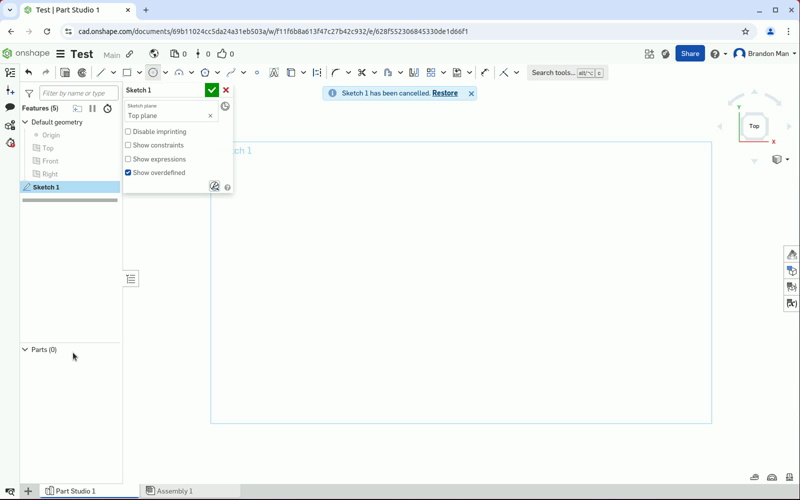
mouse_move(461, 282)
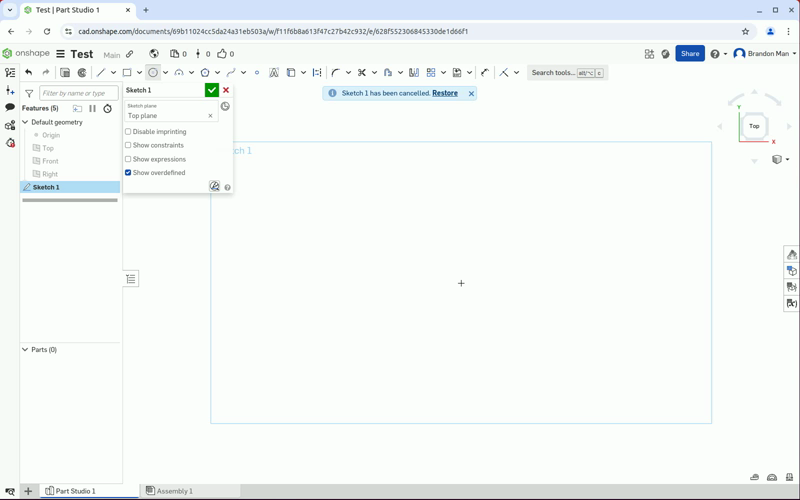
click(461, 282)
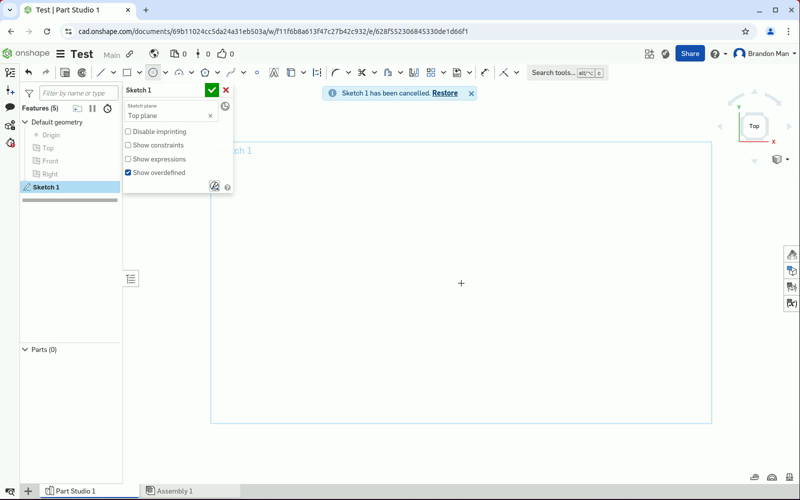
key_up(shift)
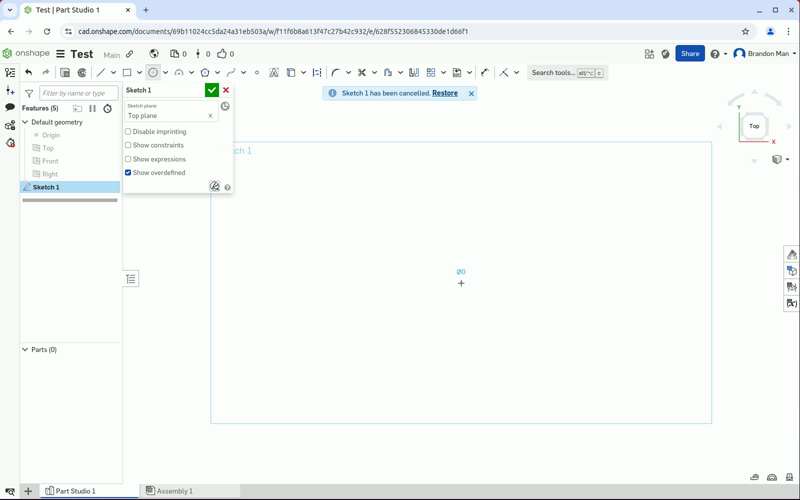
mouse_move(574, 282)
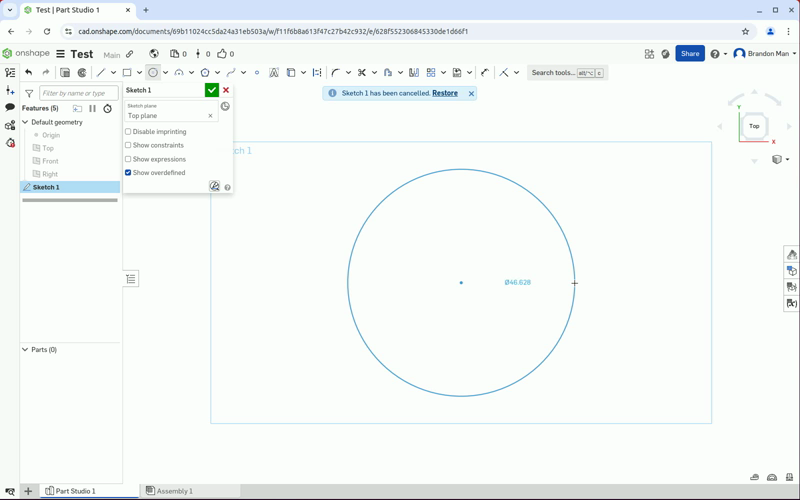
click(574, 282)
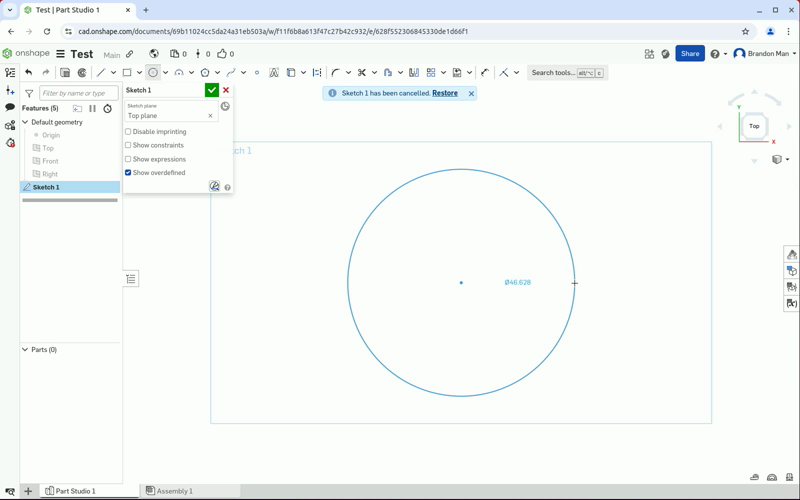
key(esc)
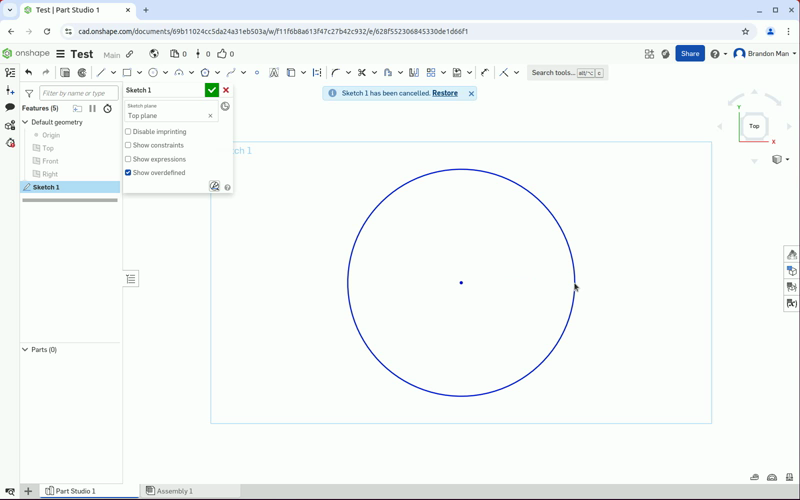
key(c)
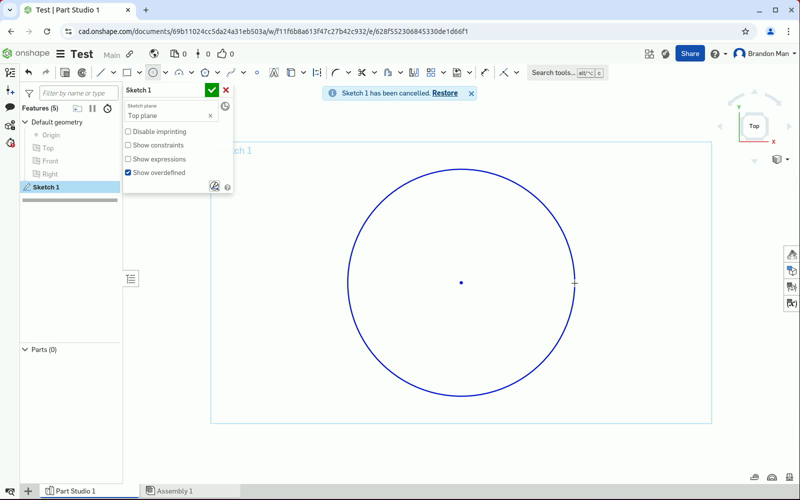
key_down(shift)
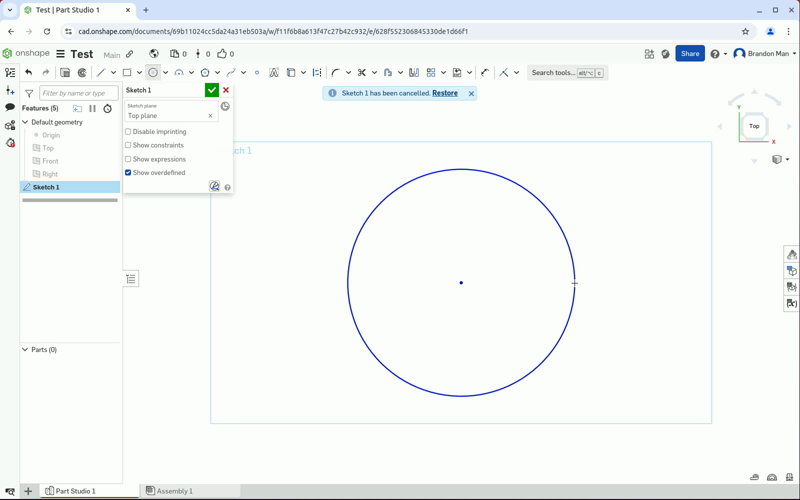
mouse_move(461, 282)
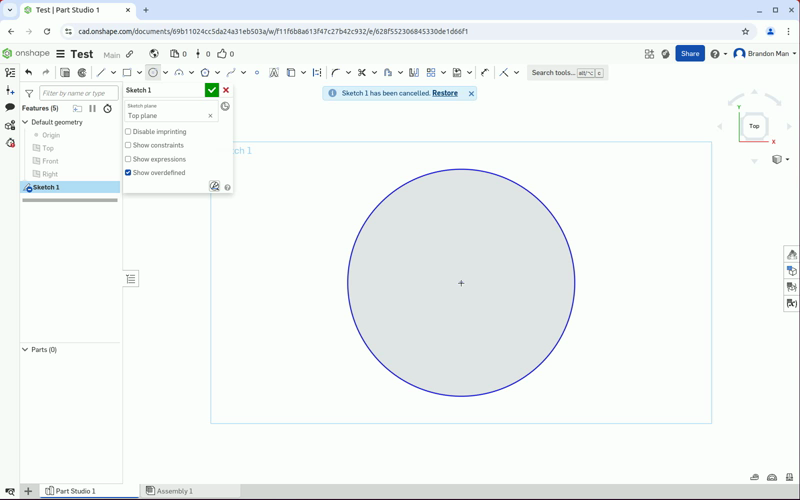
click(461, 282)
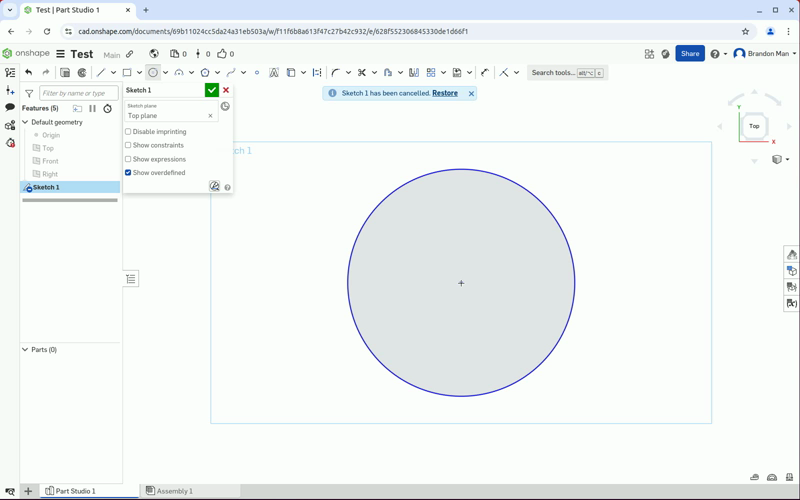
key_up(shift)
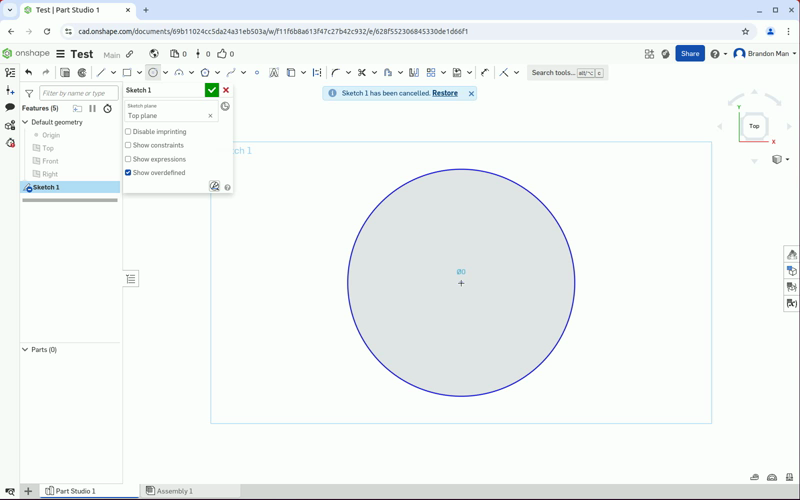
mouse_move(468, 282)
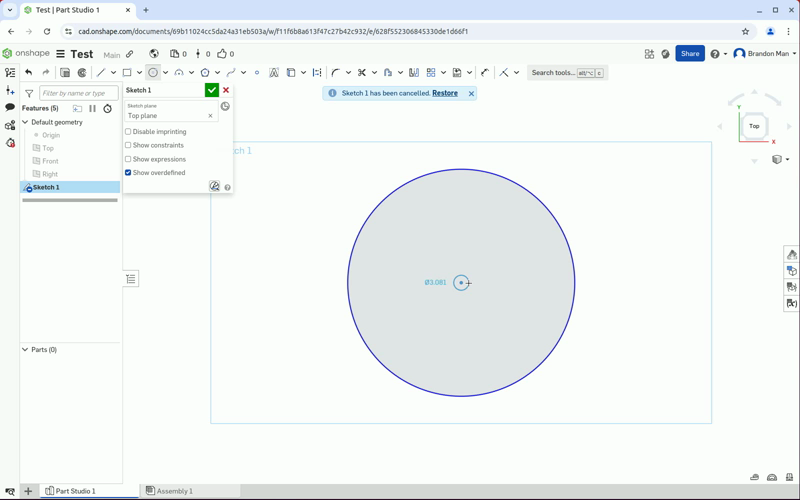
click(468, 282)
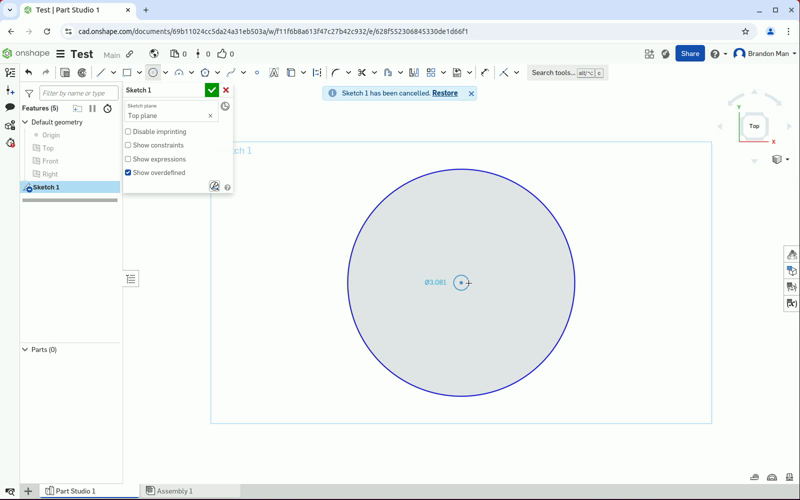
key(esc)
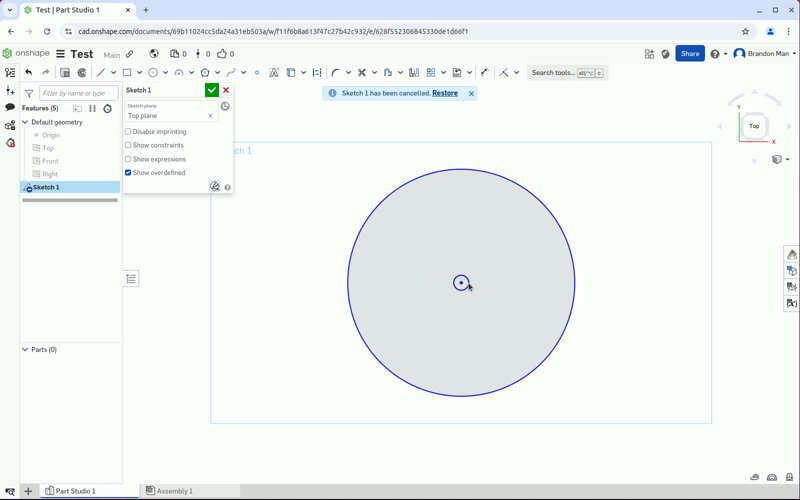
mouse_move(449, 244)
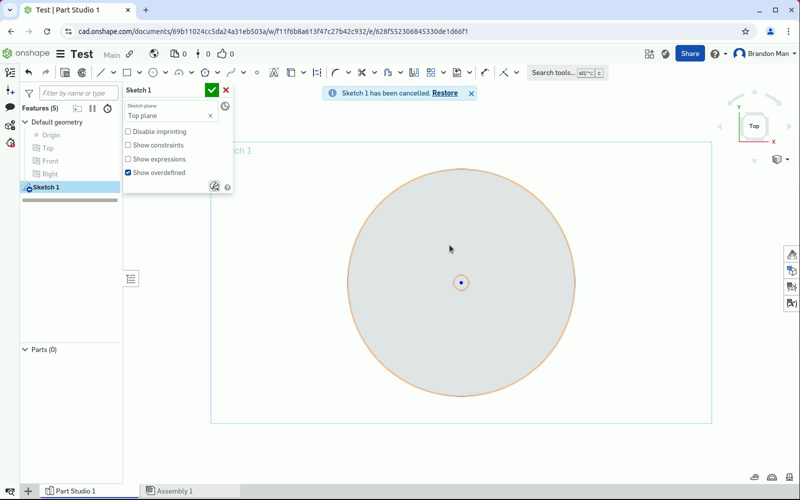
click(449, 244)
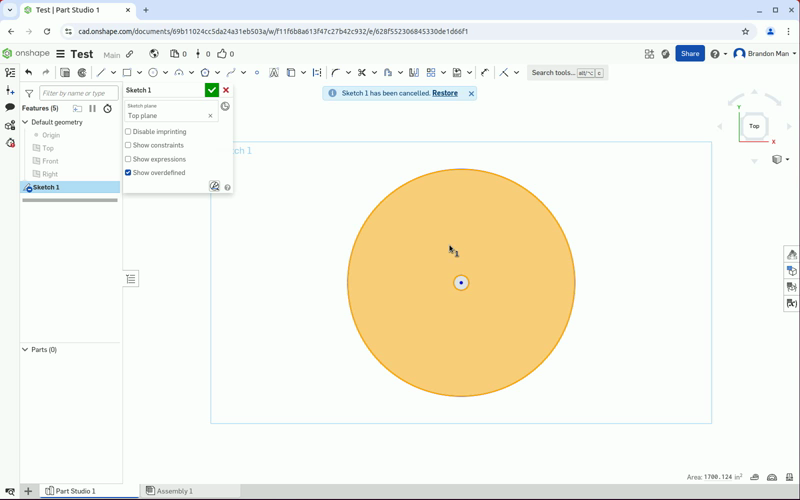
mouse_move(73, 352)
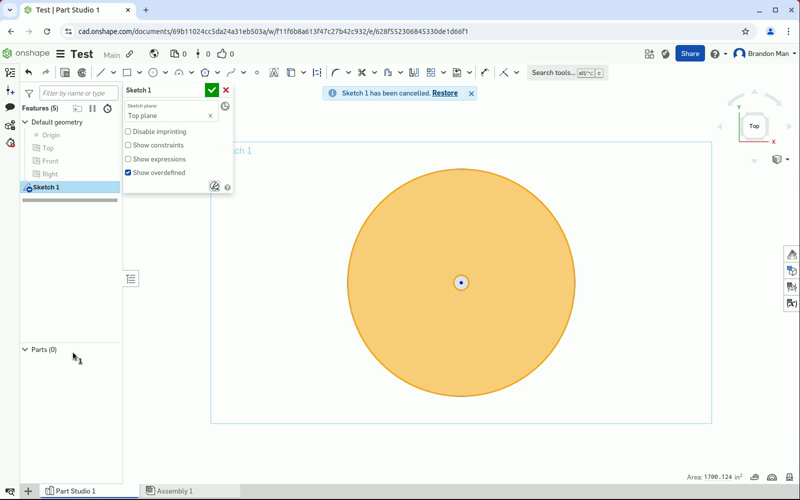
key(shift+y)
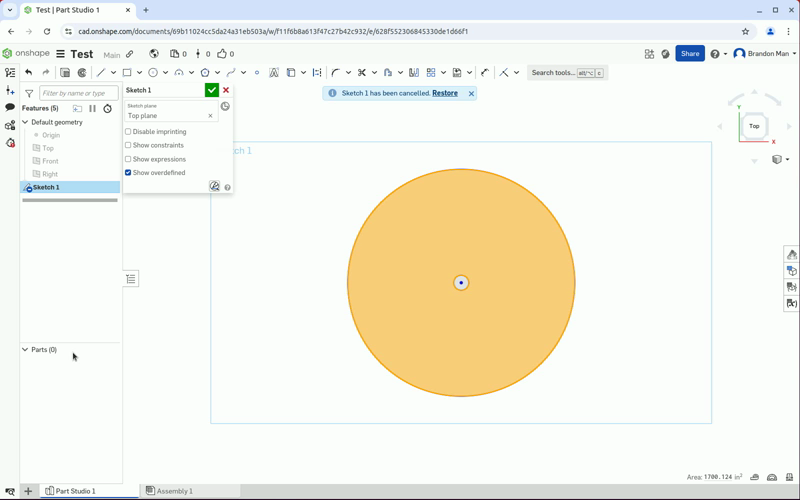
key(shift+e)
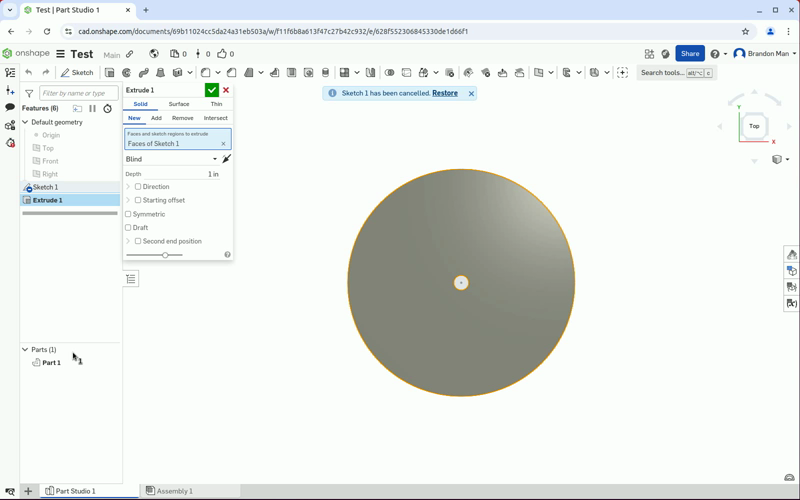
mouse_move(143, 106)
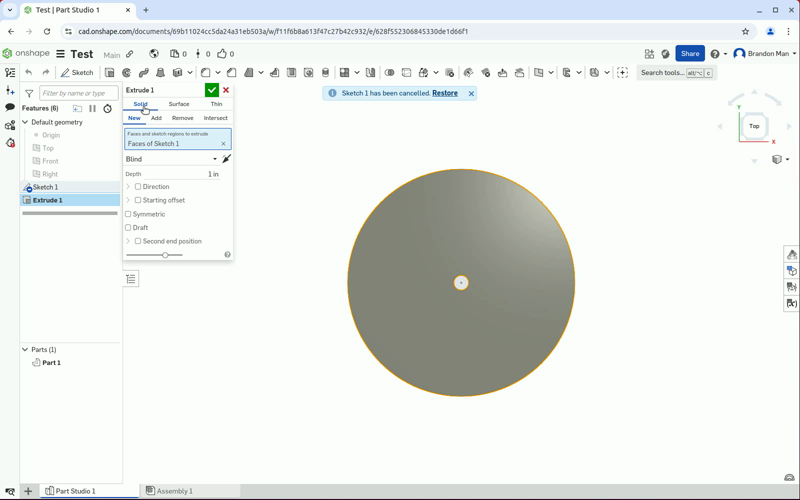
click(143, 106)
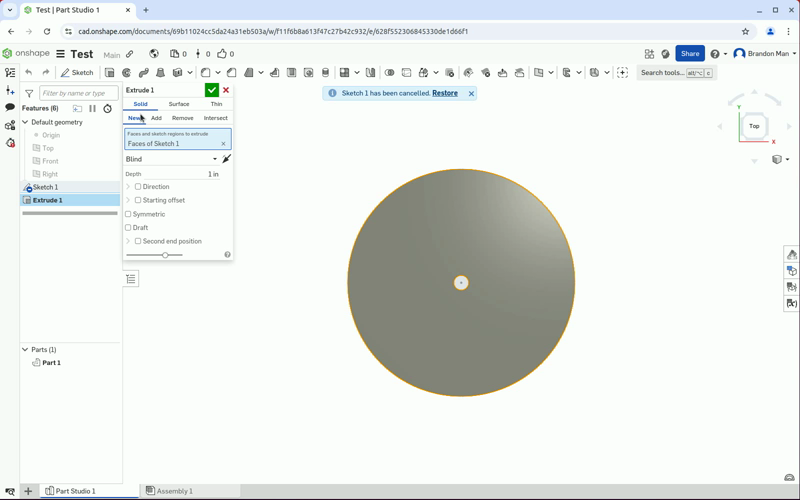
mouse_move(137, 120)
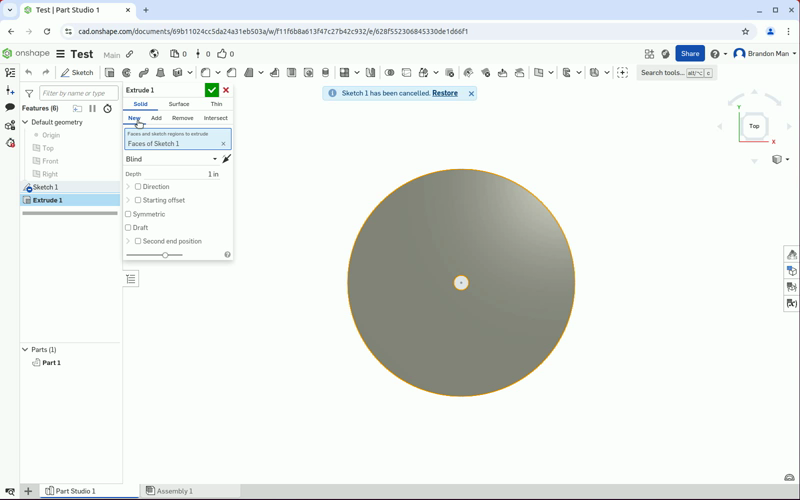
click(137, 120)
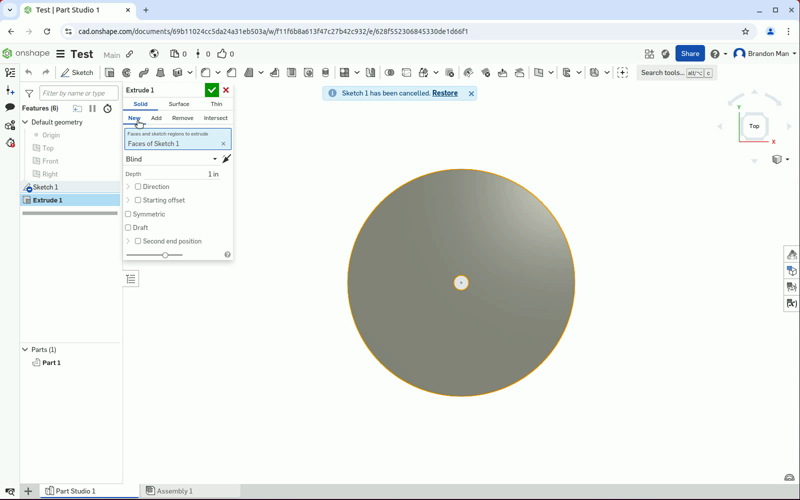
key(tab, 4)
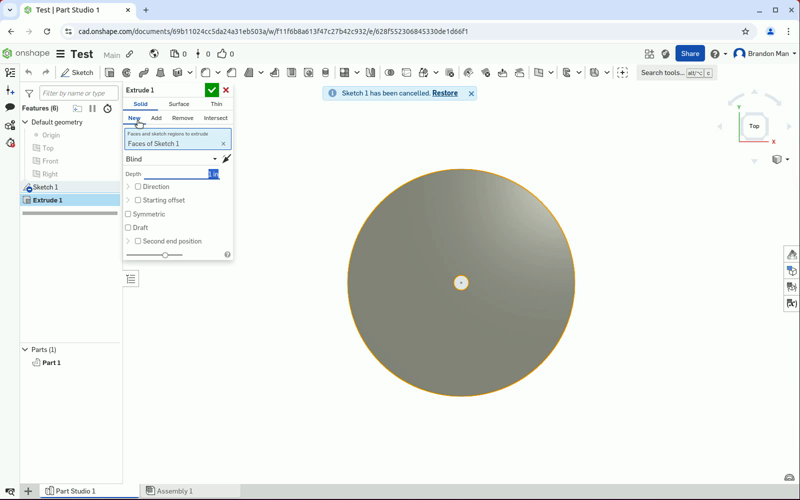
text(3.37)
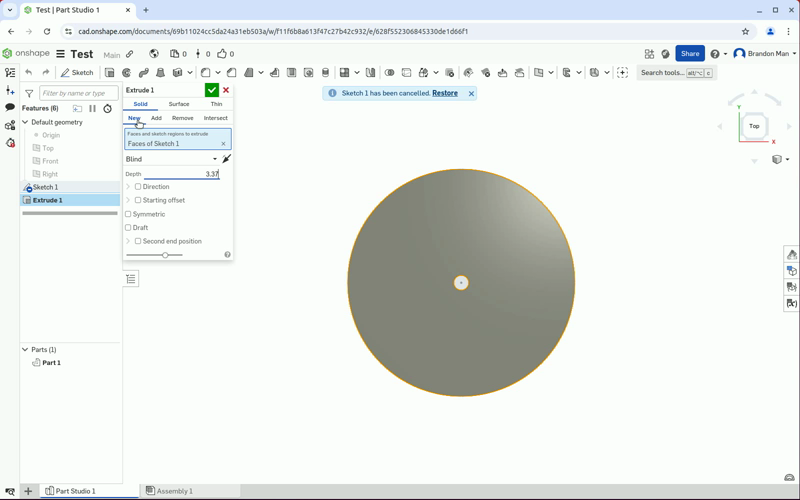
key(enter)
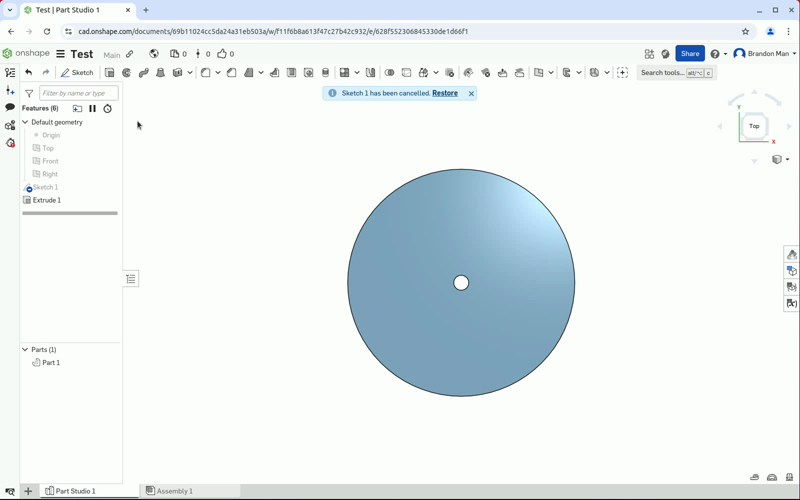
key(shift+h)
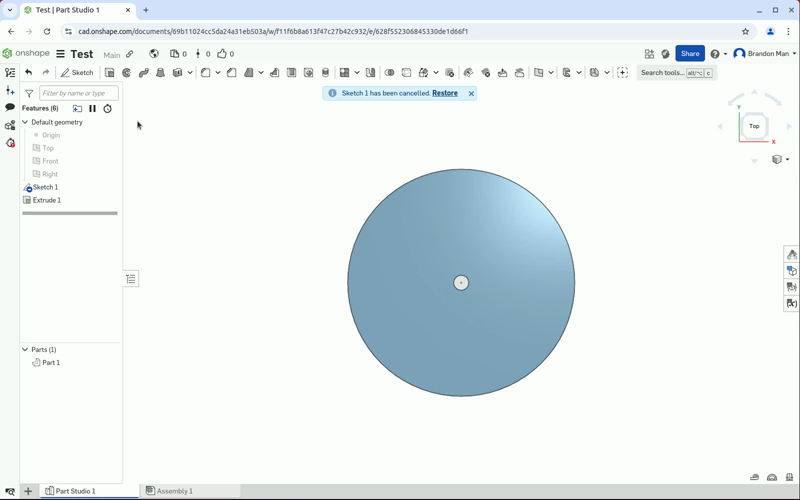
key(shift+h)
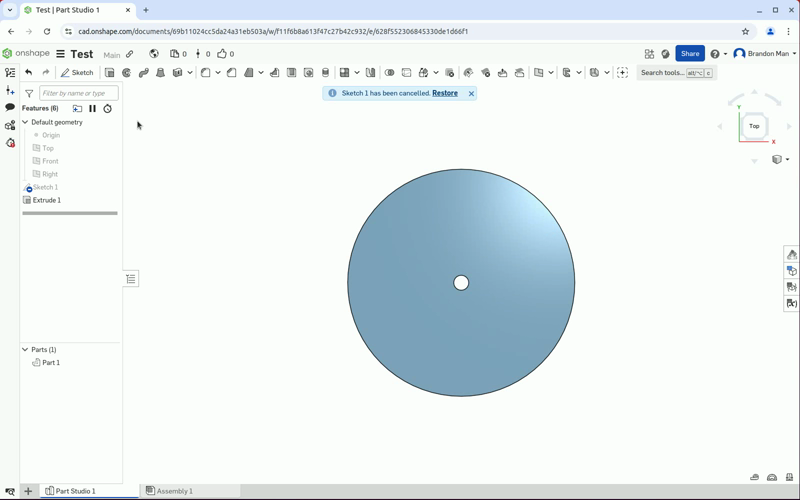
mouse_move(73, 189)
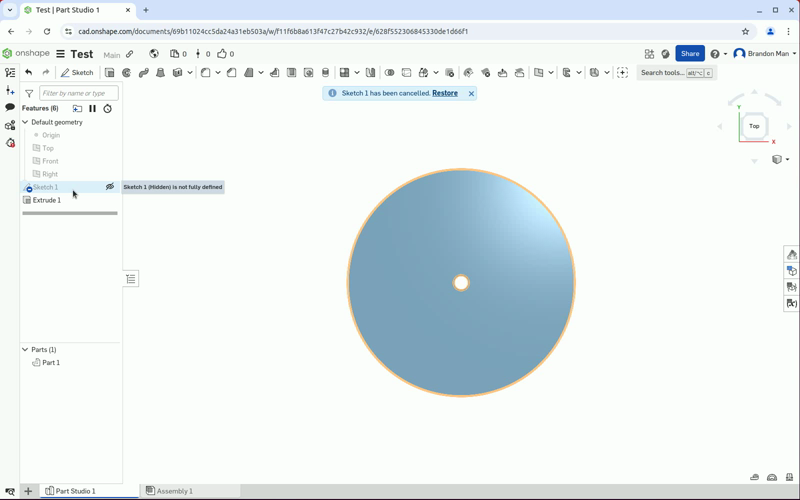
click(73, 189)
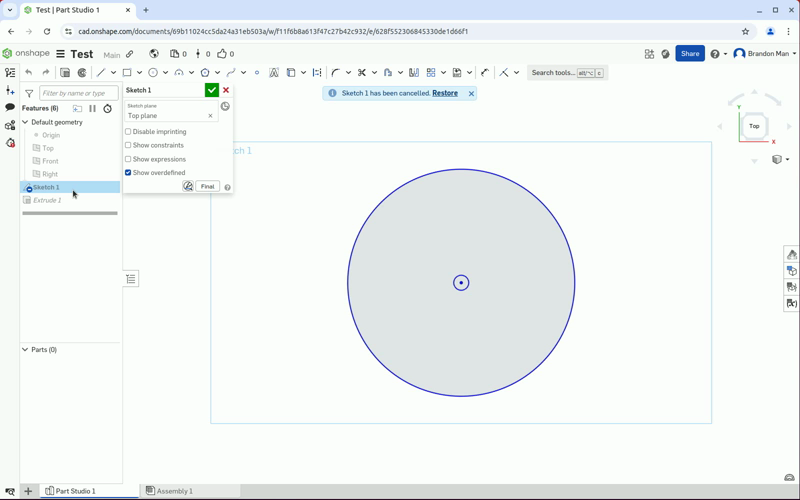
mouse_move(229, 92)
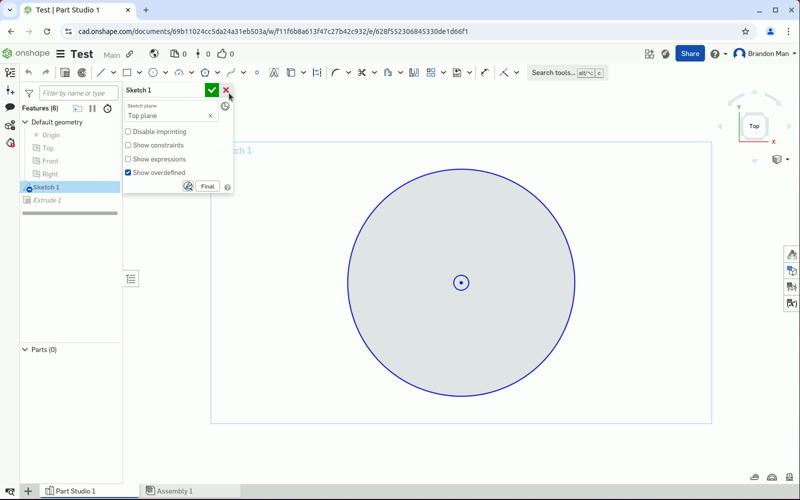
click(229, 92)
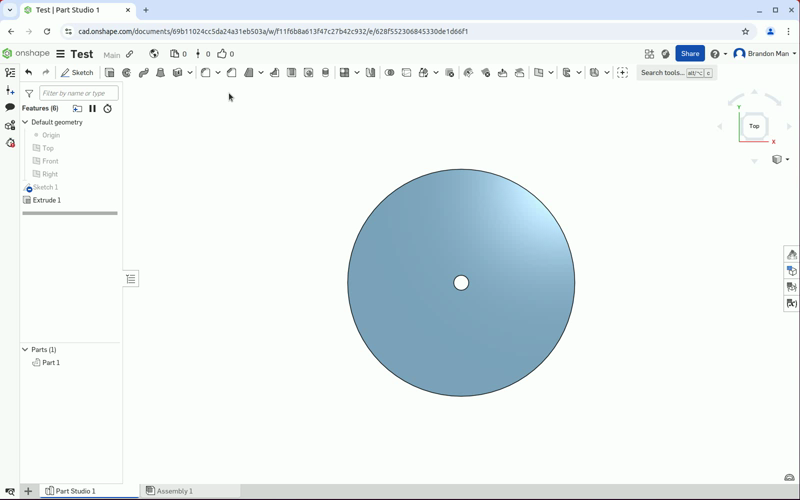
mouse_move(541, 75)
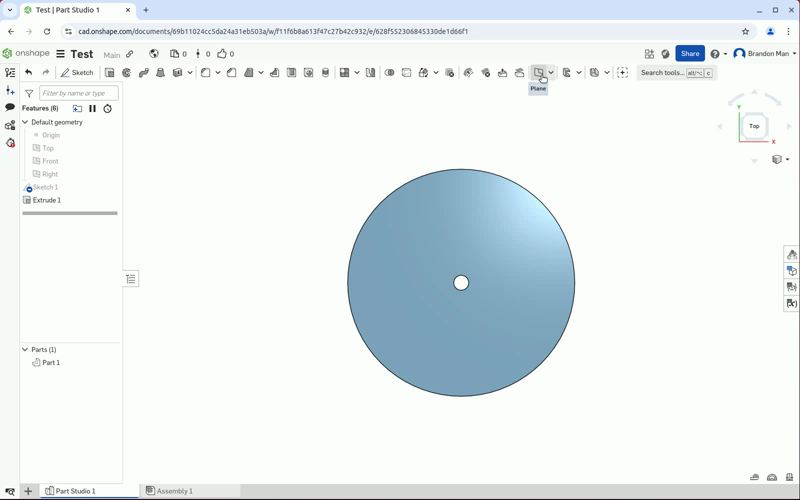
click(541, 75)
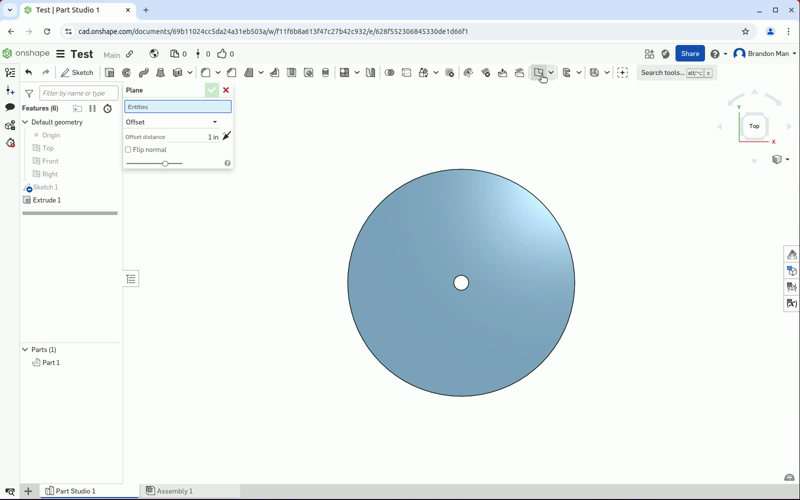
mouse_move(73, 150)
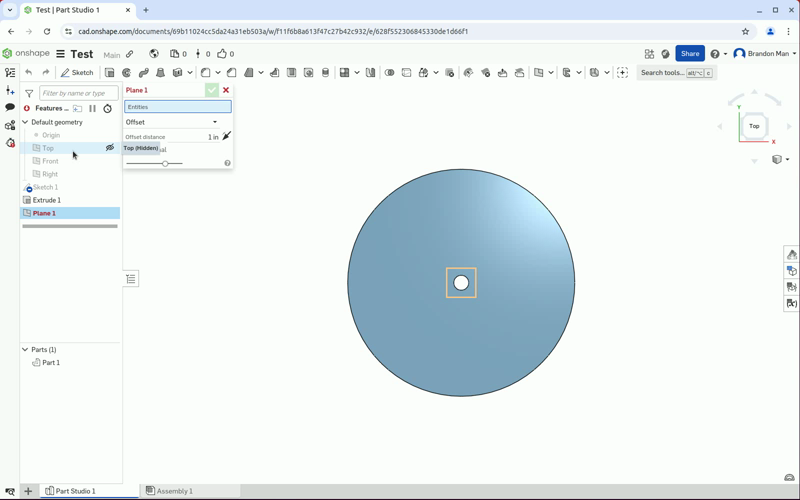
click(73, 150)
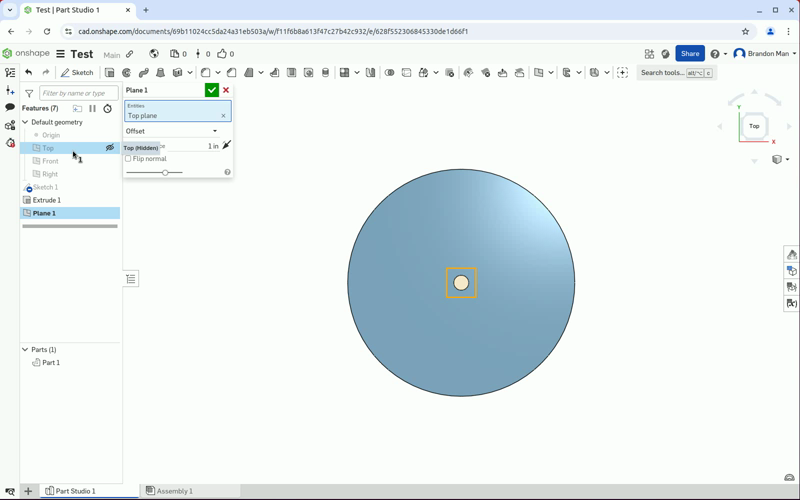
key(tab, 2)
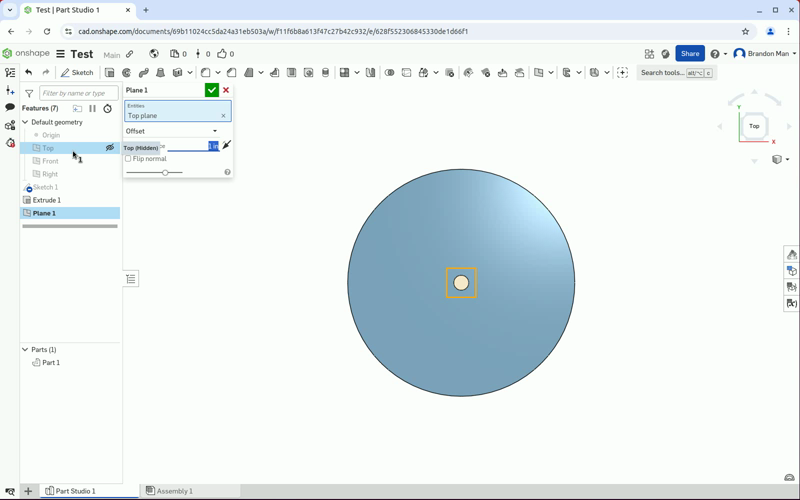
text(3.358)
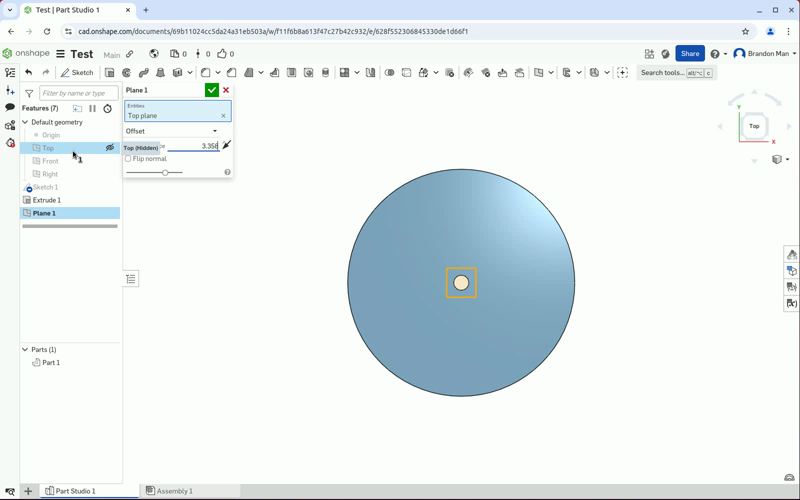
key(enter, 2)
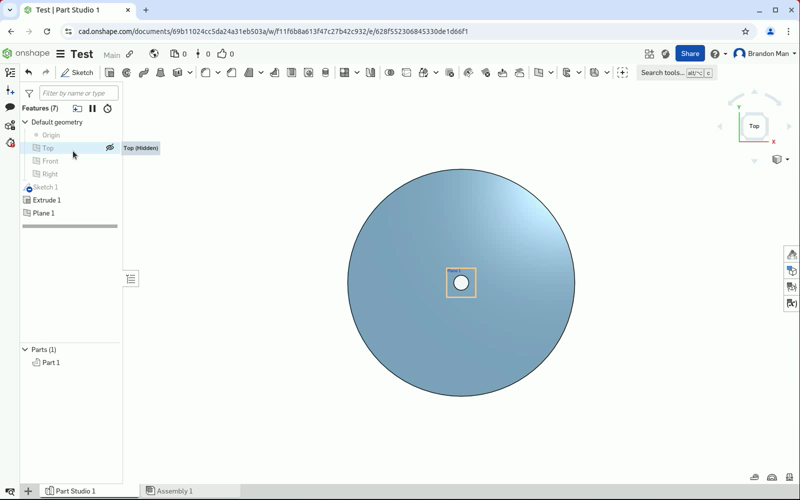
key(shift+s)
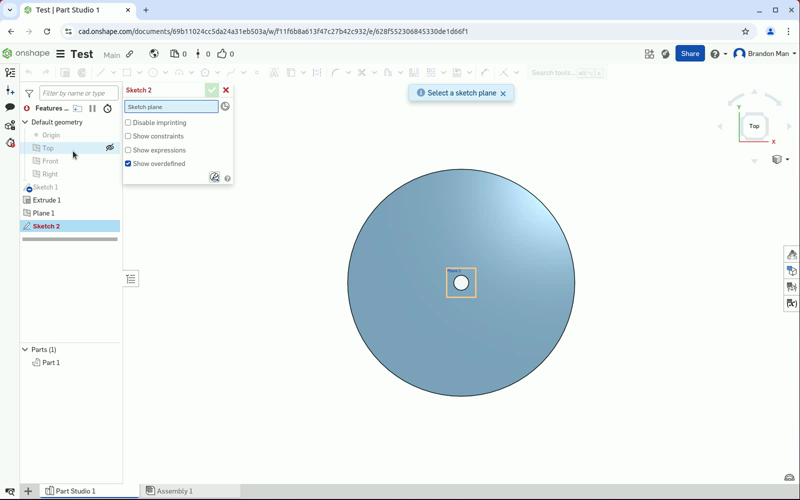
mouse_move(73, 215)
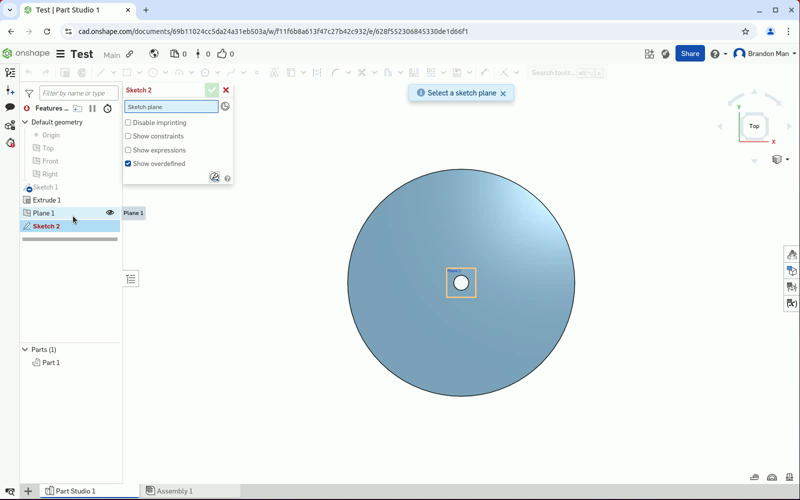
click(73, 215)
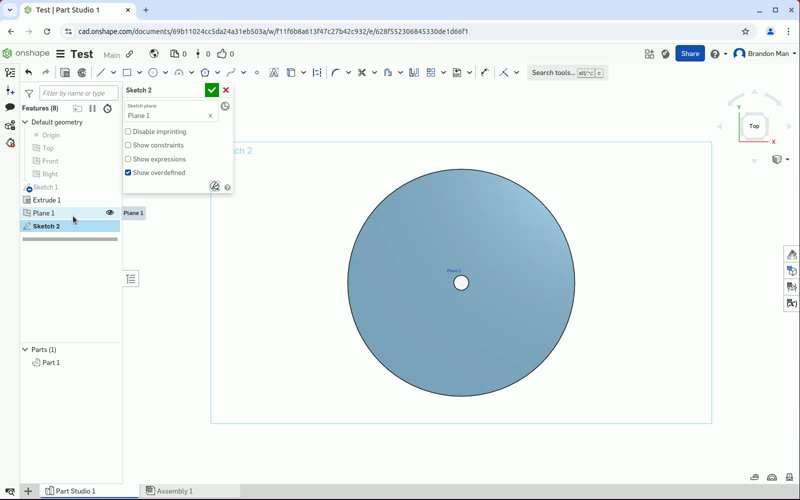
mouse_move(73, 352)
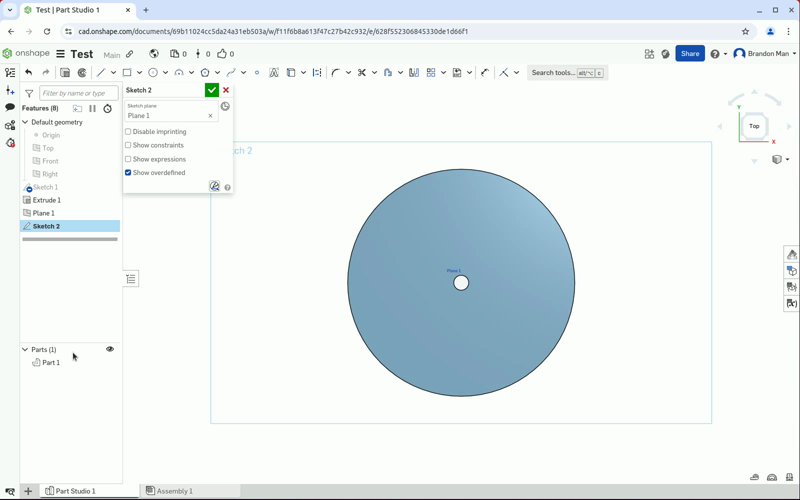
key(y)
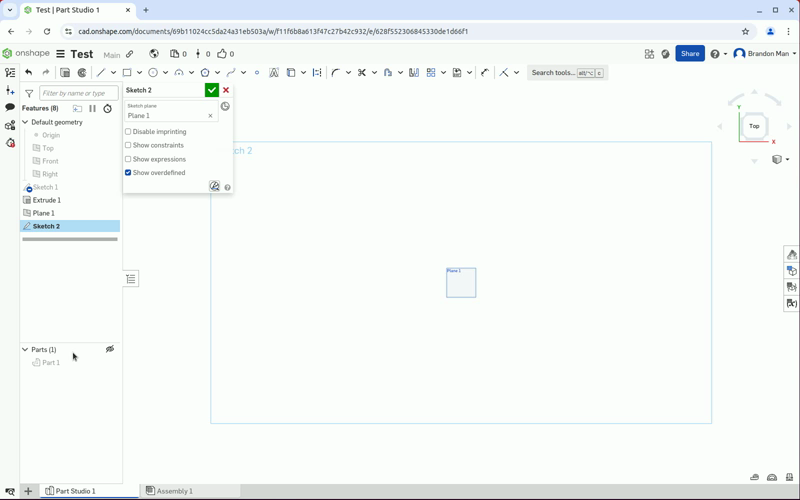
key(l)
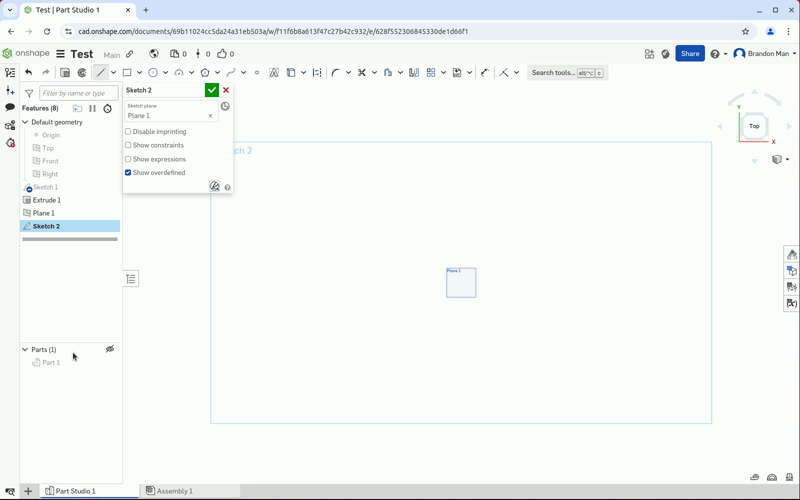
key_down(shift)
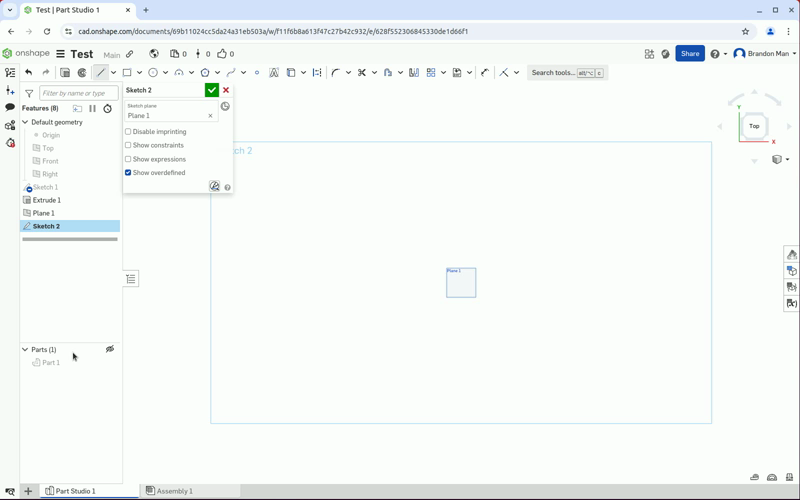
mouse_move(460, 375)
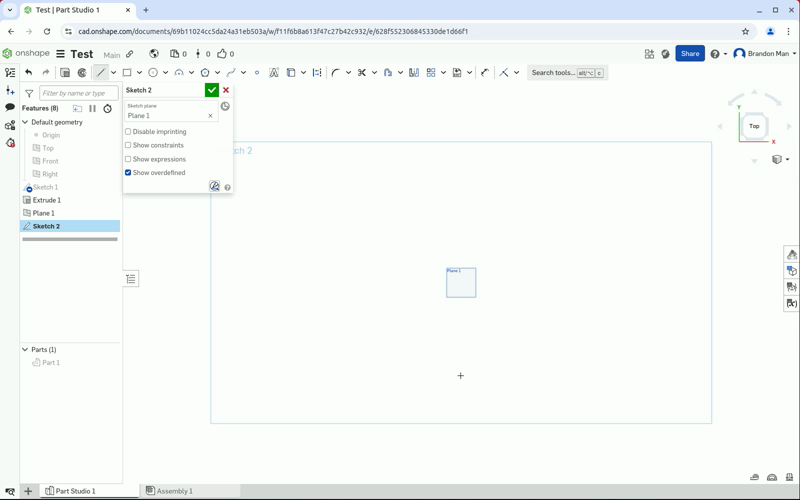
click(460, 375)
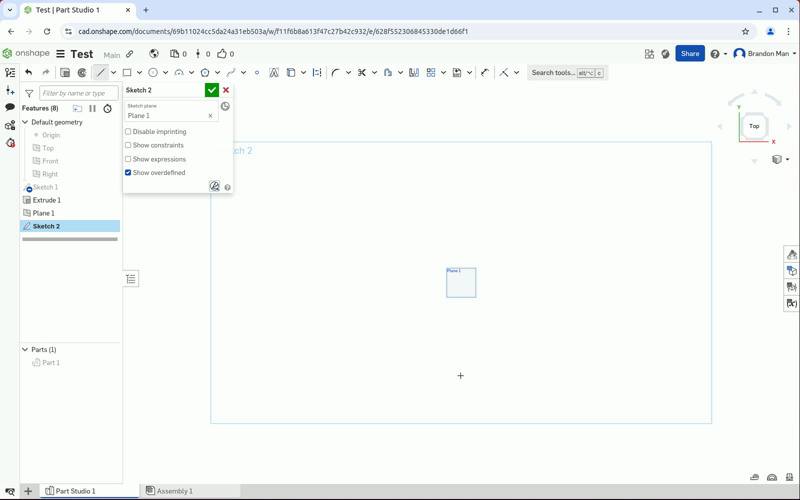
key_up(shift)
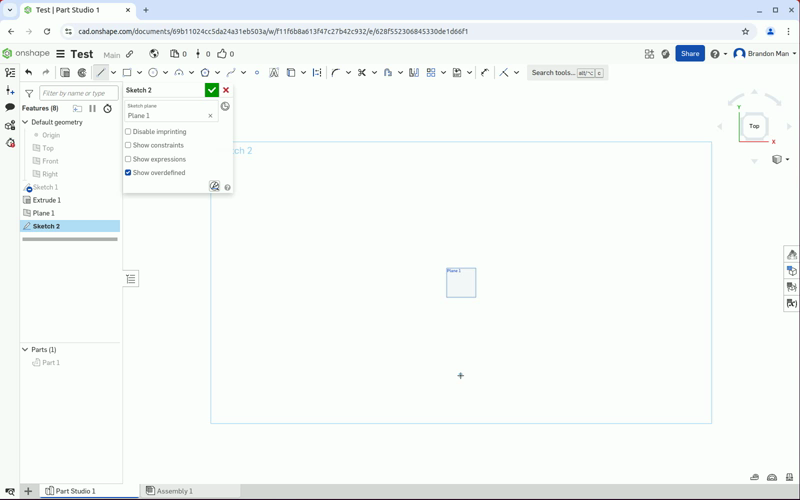
key_down(shift)
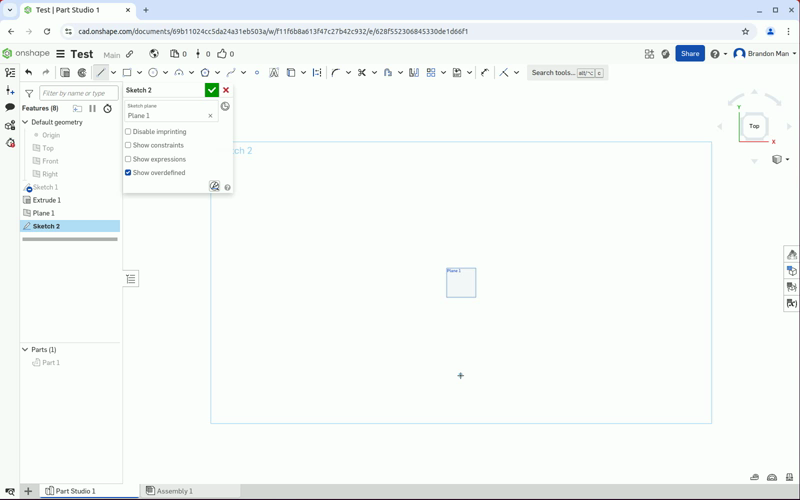
mouse_move(490, 375)
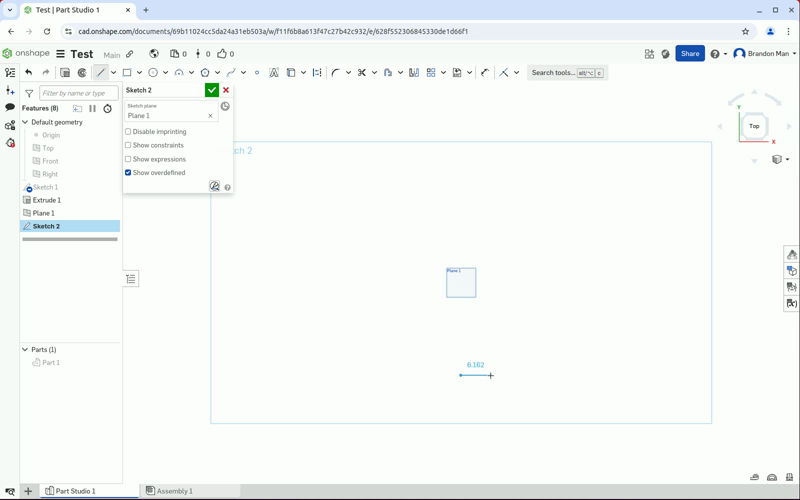
mouse_move(468, 375)
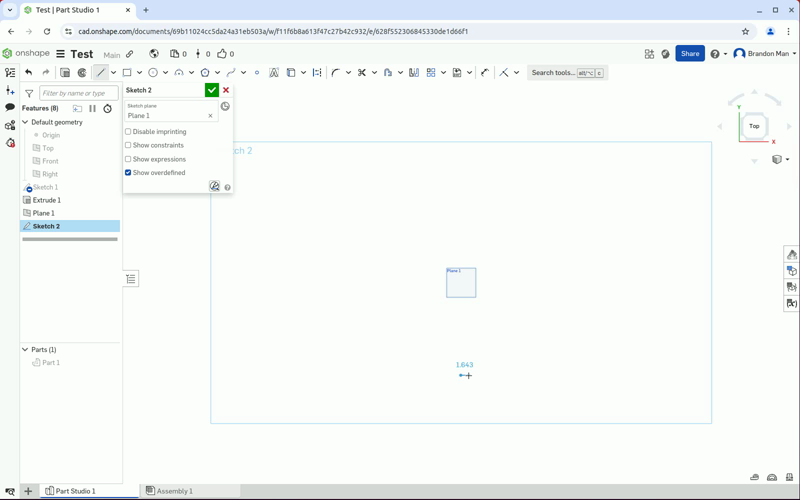
click(468, 375)
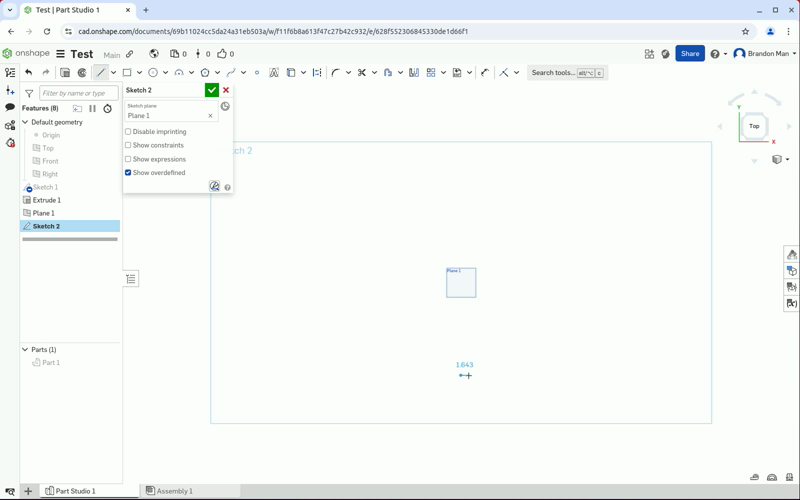
key_up(shift)
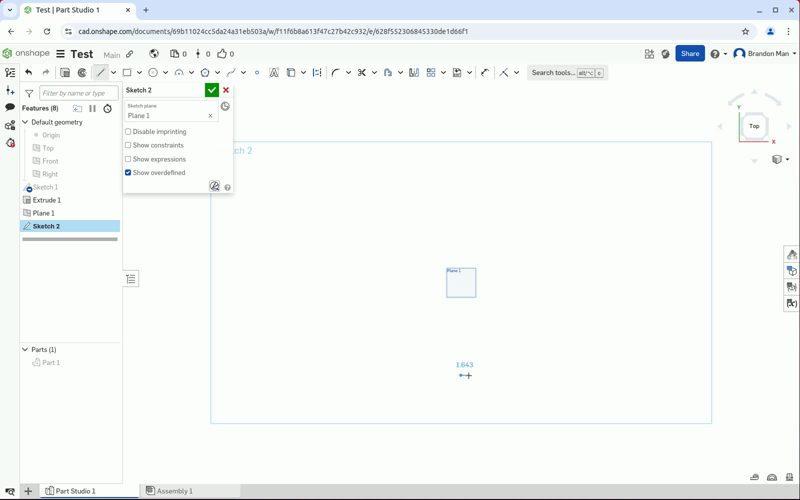
key_down(shift)
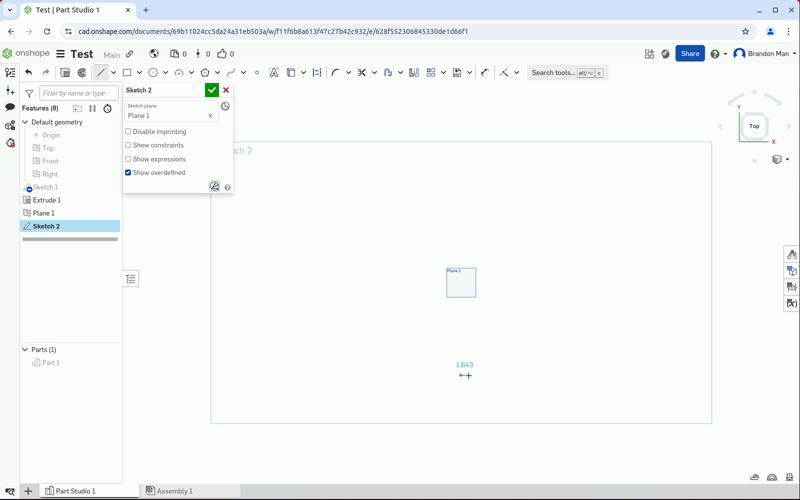
mouse_move(498, 375)
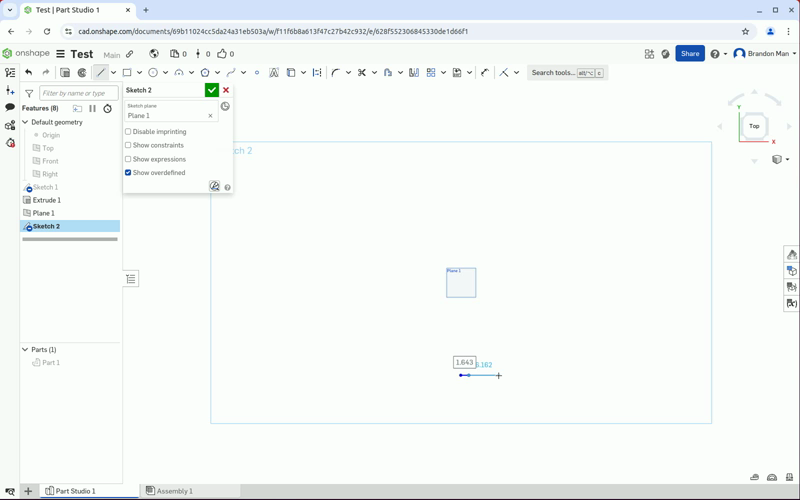
mouse_move(467, 358)
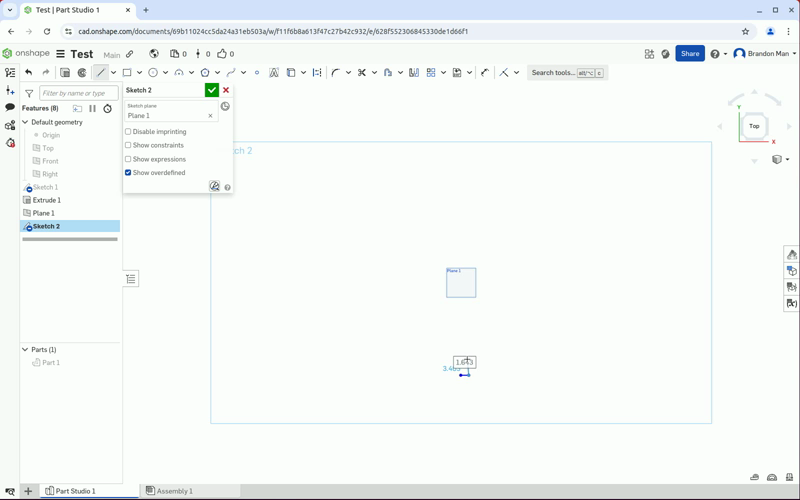
click(467, 358)
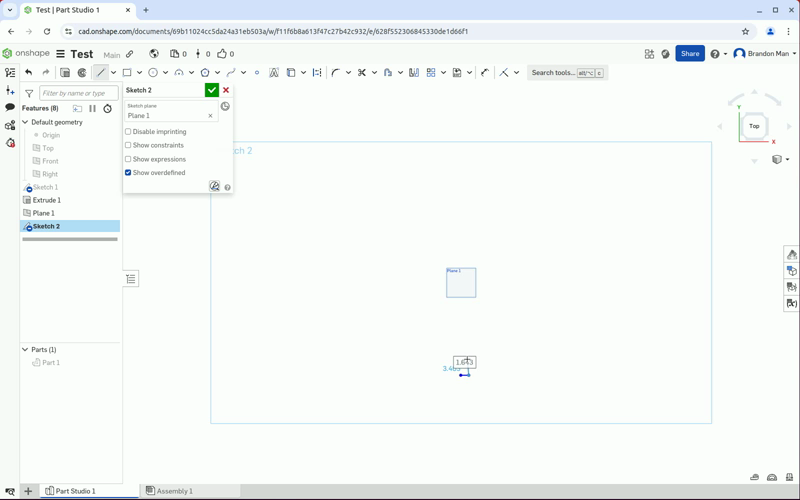
key_up(shift)
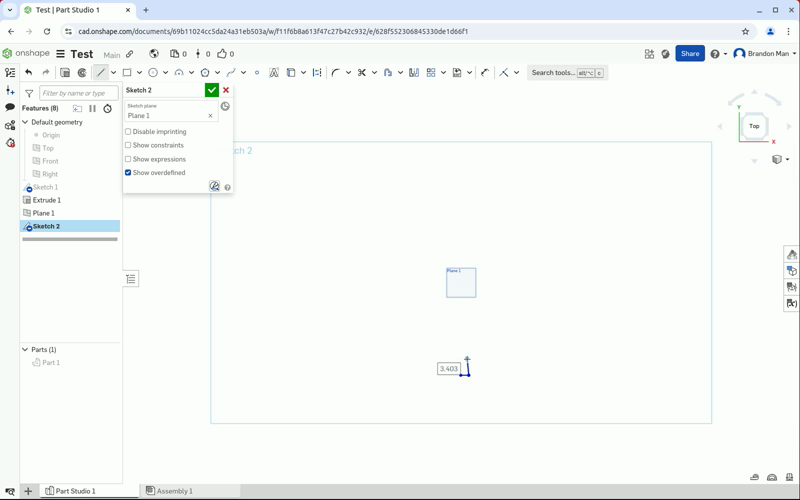
key_down(shift)
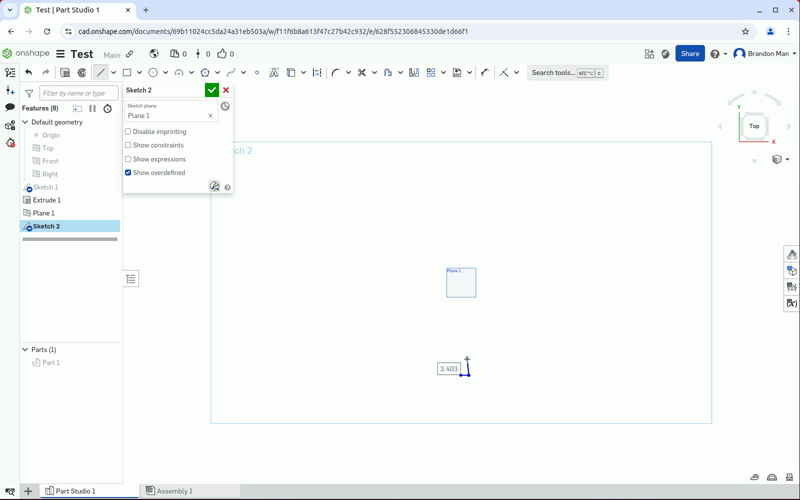
mouse_move(497, 358)
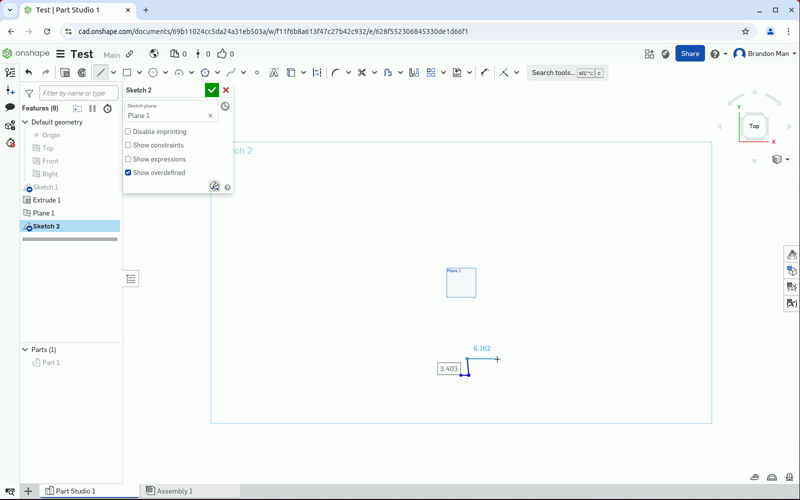
mouse_move(460, 342)
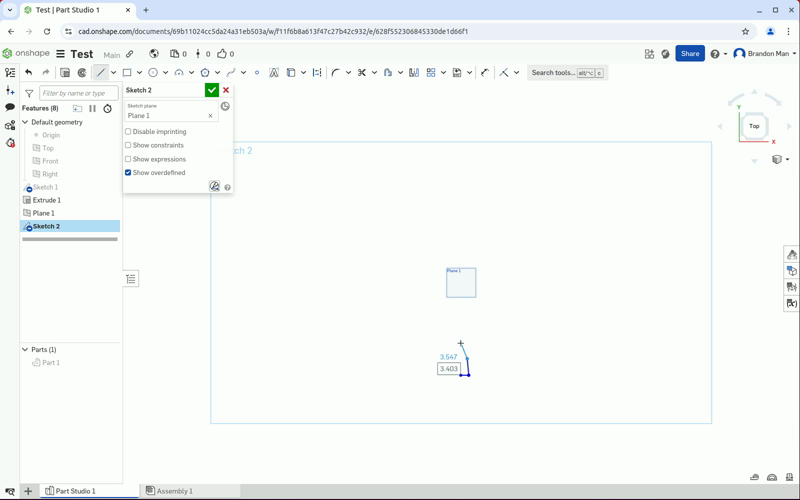
click(460, 342)
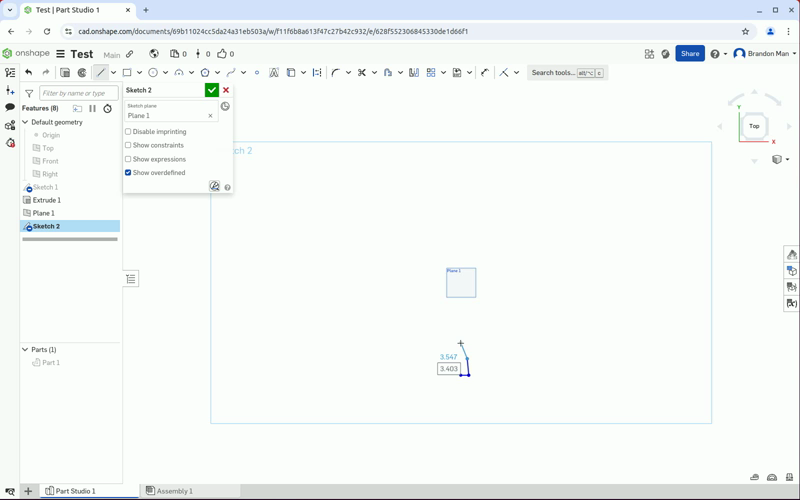
key_up(shift)
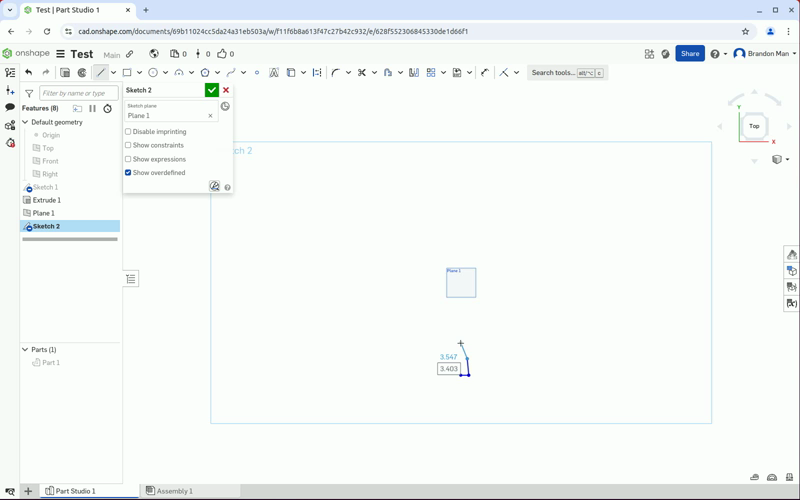
mouse_move(490, 342)
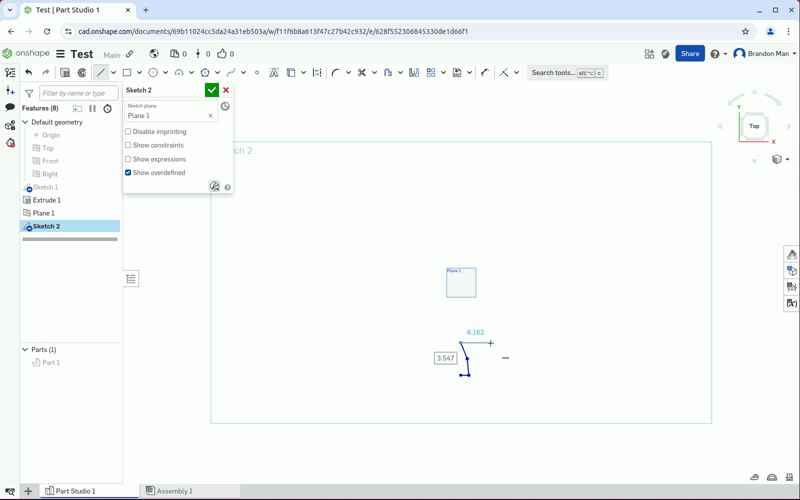
key_down(shift)
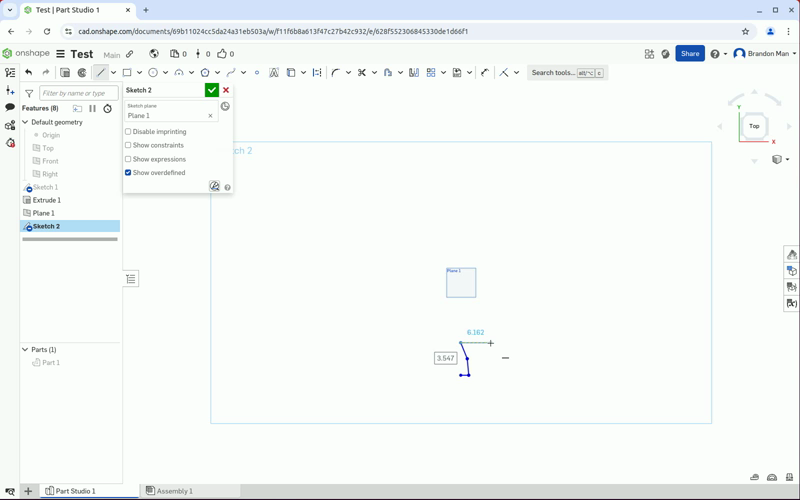
mouse_move(460, 375)
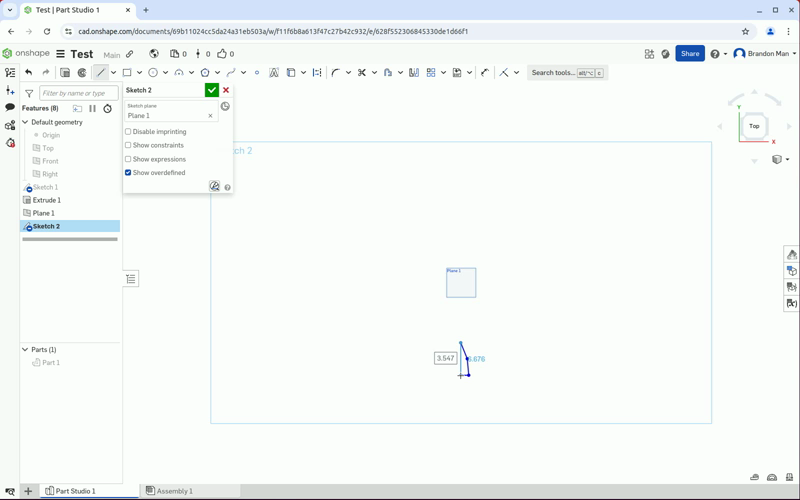
key_up(shift)
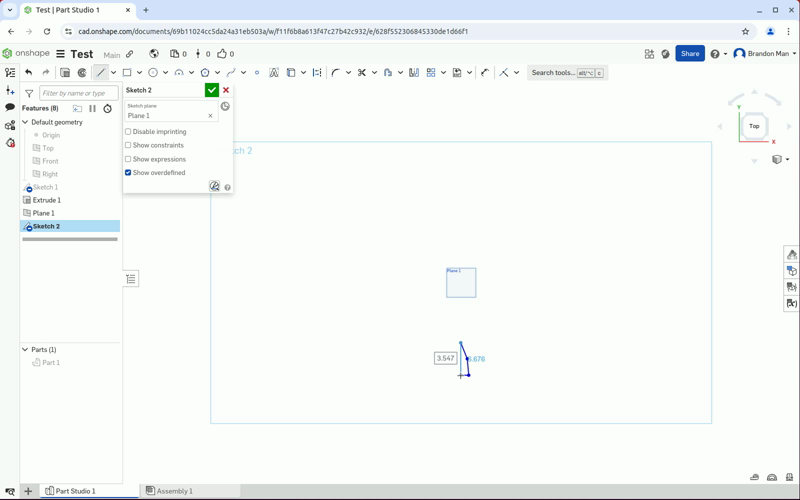
click(460, 375)
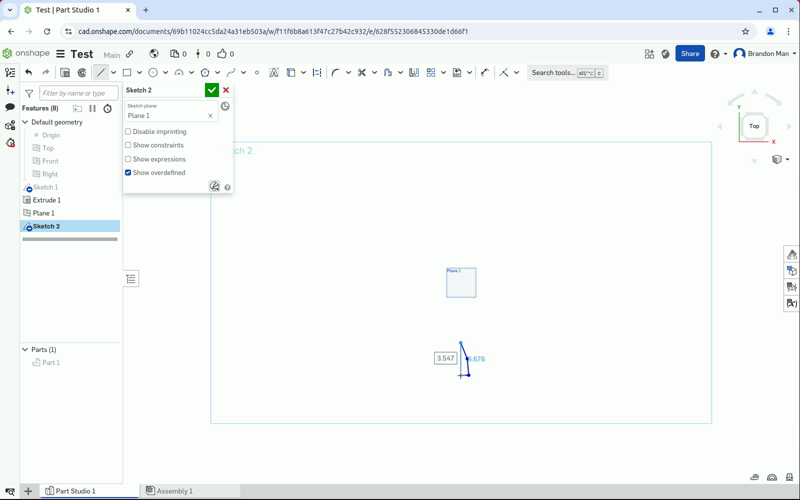
key(esc)
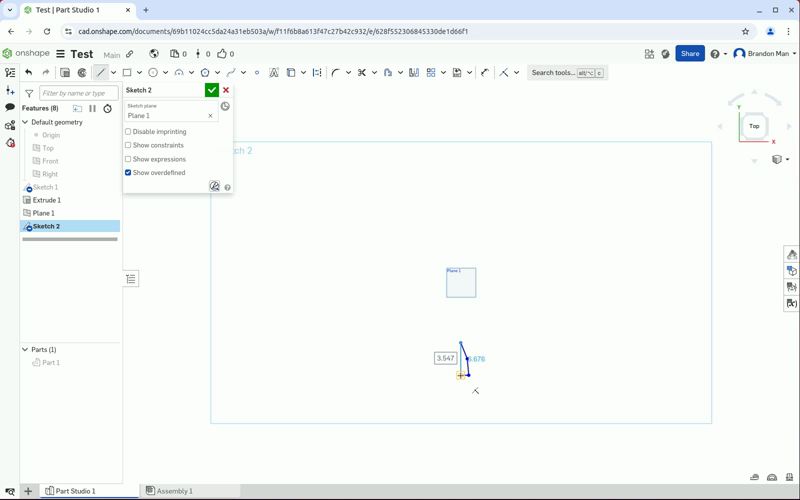
mouse_move(461, 358)
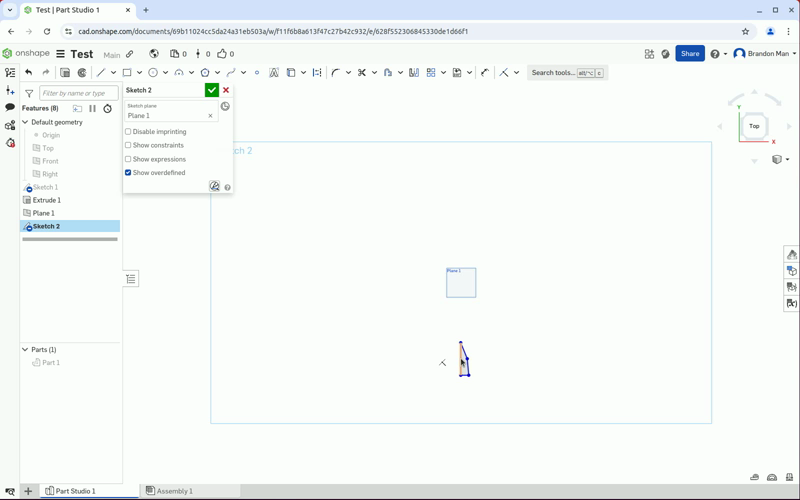
scroll(6)
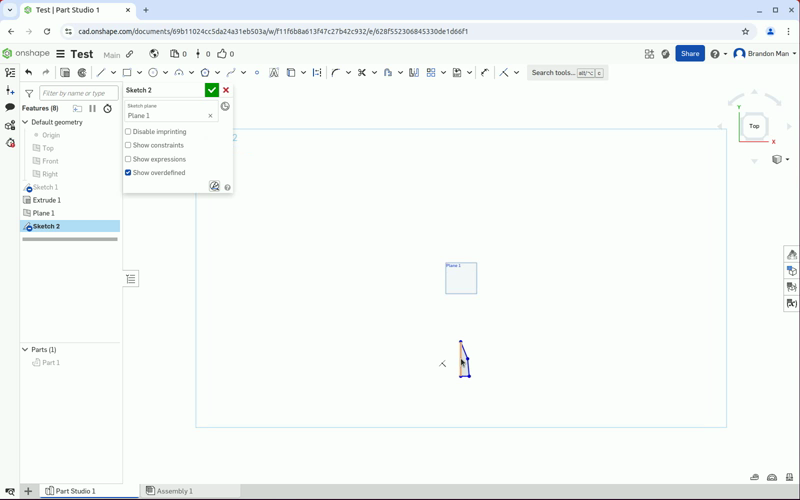
scroll(6)
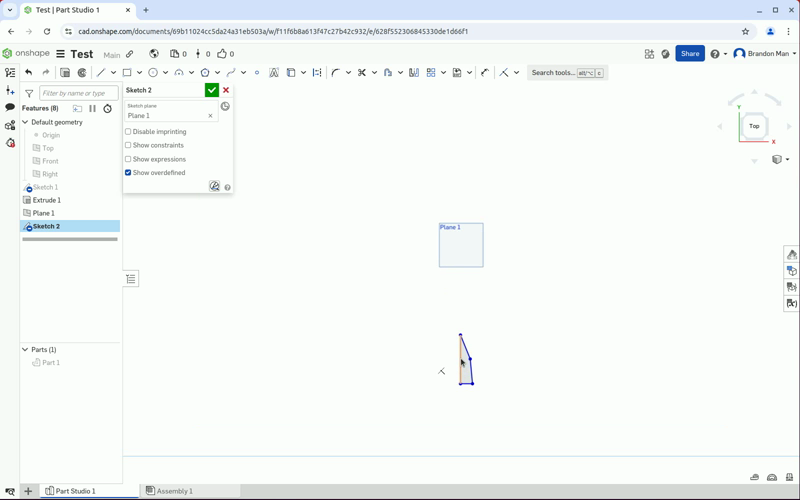
scroll(6)
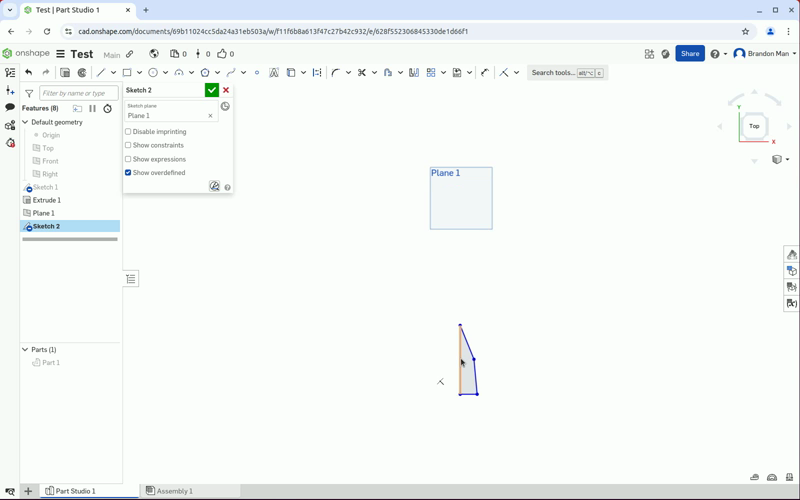
scroll(6)
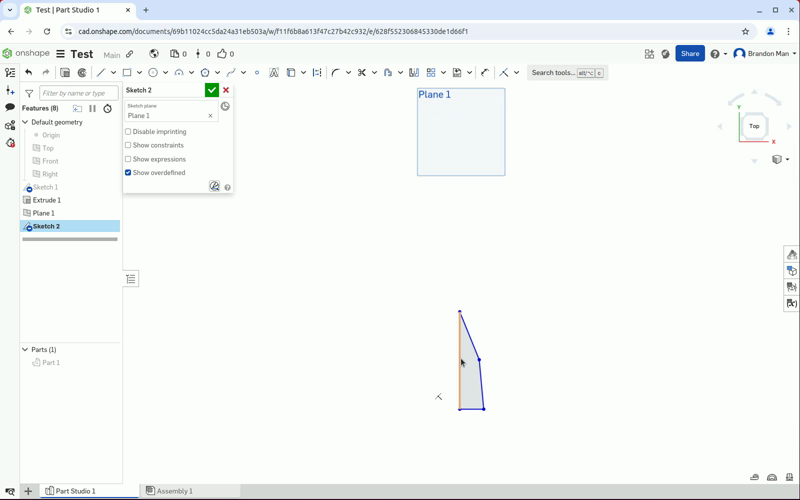
scroll(6)
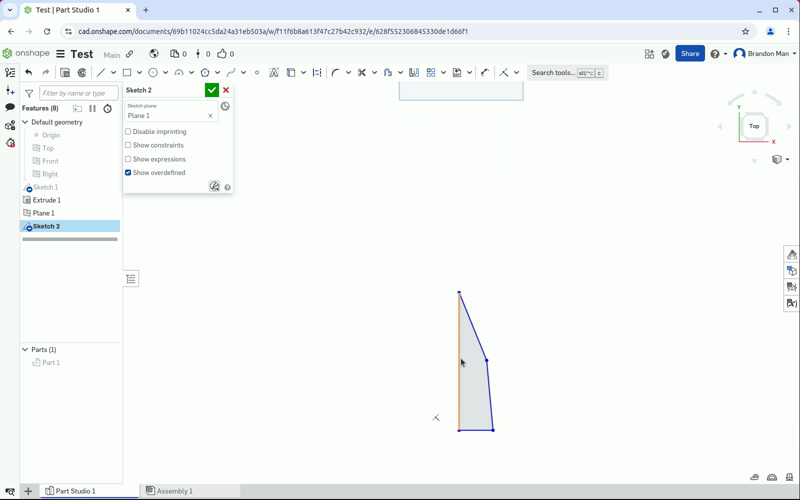
scroll(6)
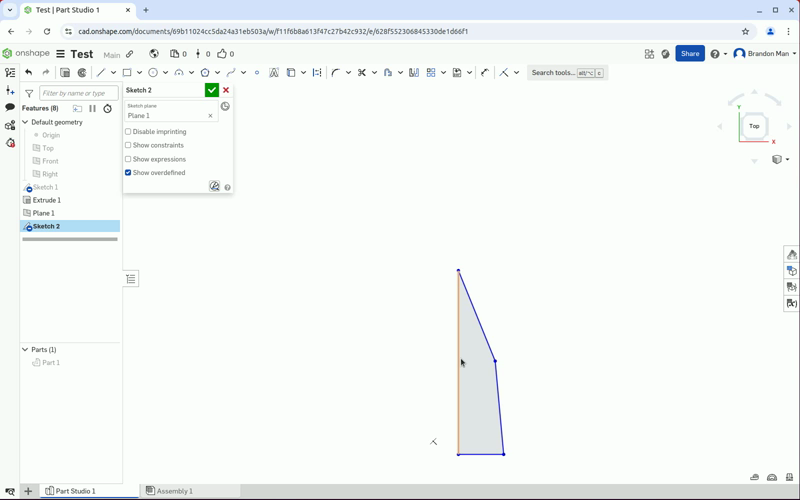
scroll(6)
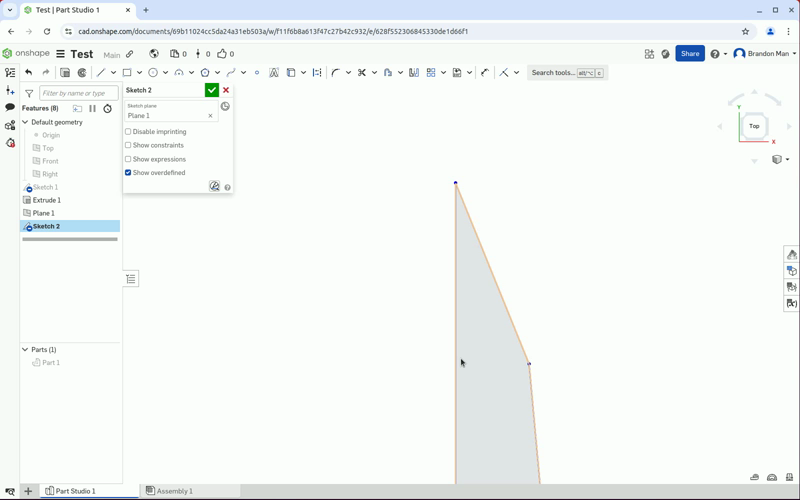
click(461, 358)
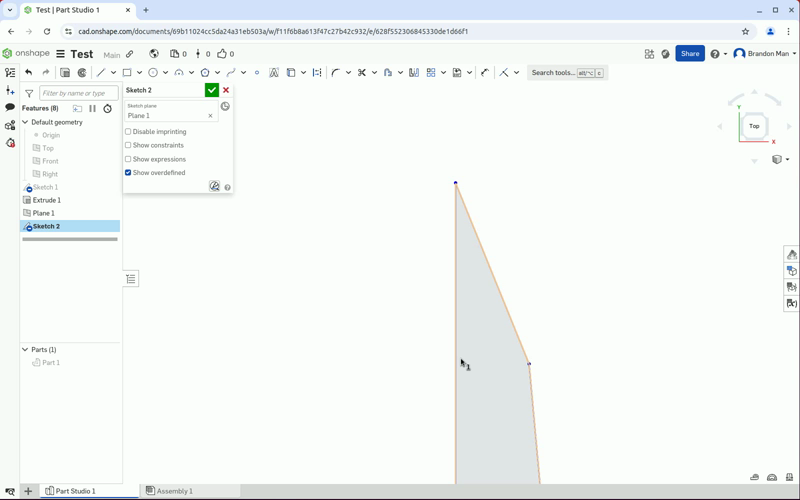
scroll(-6)
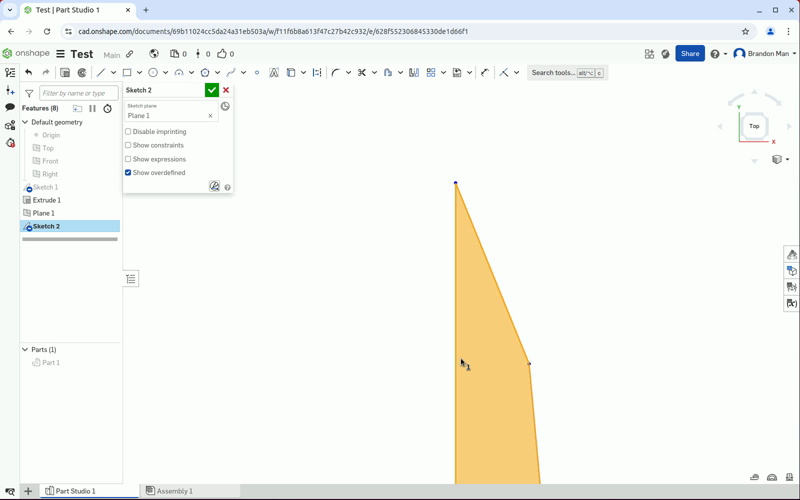
scroll(-6)
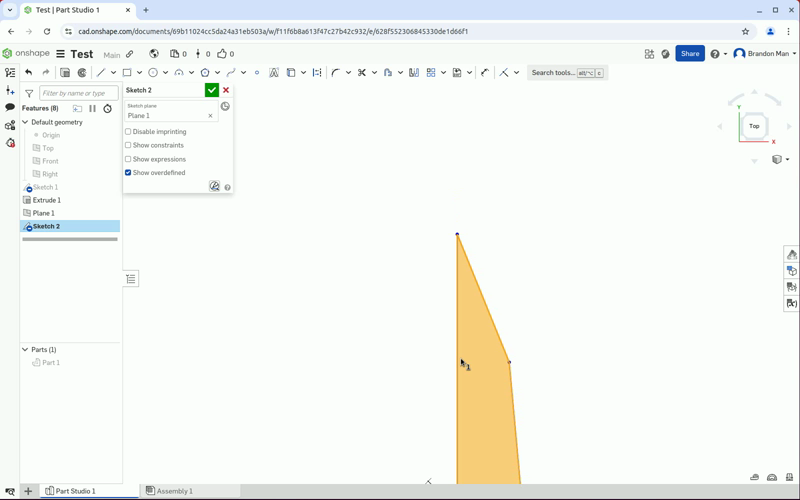
scroll(-6)
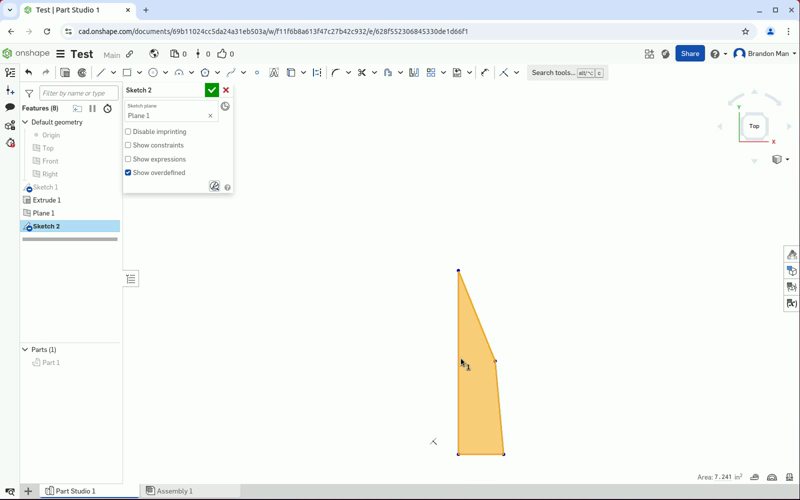
scroll(-6)
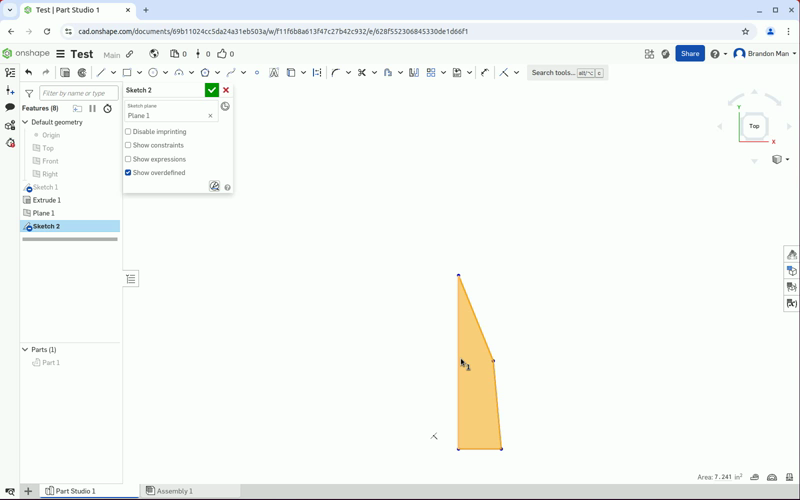
scroll(-6)
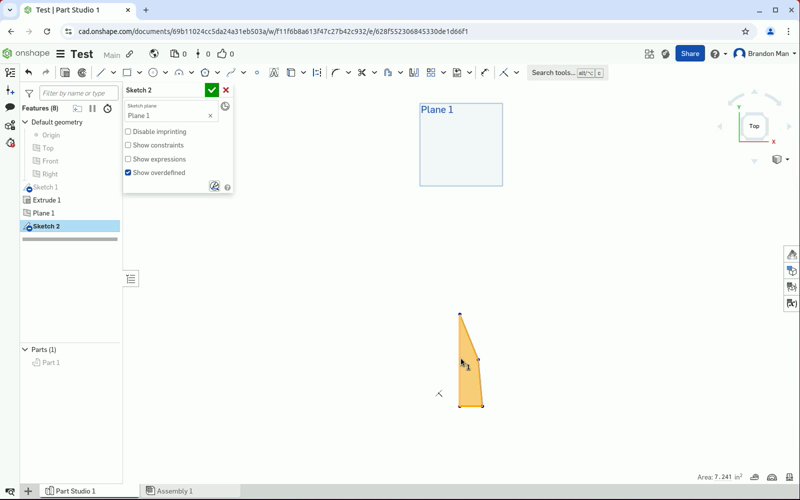
scroll(-6)
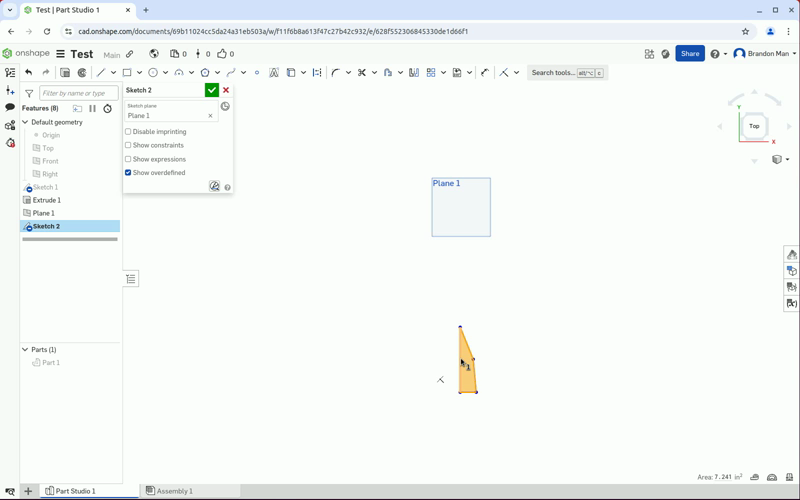
scroll(-6)
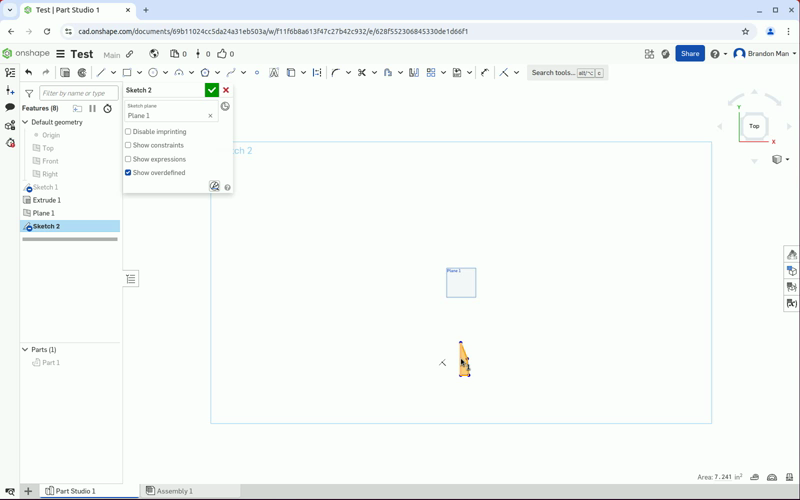
mouse_move(73, 352)
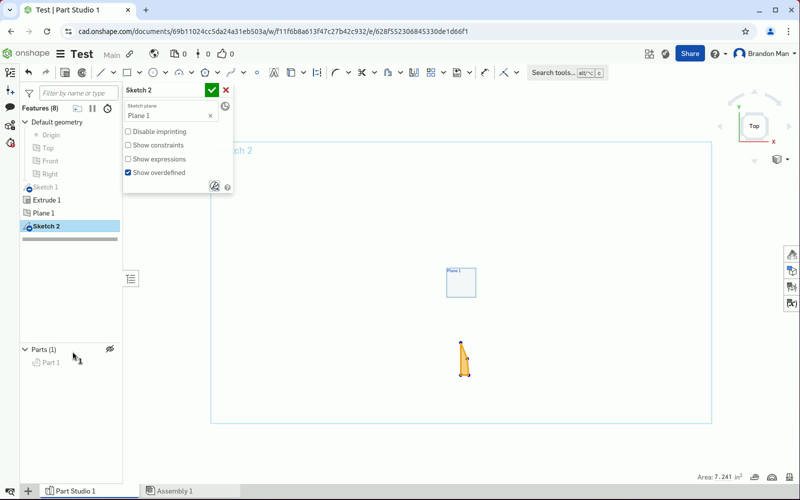
key(shift+y)
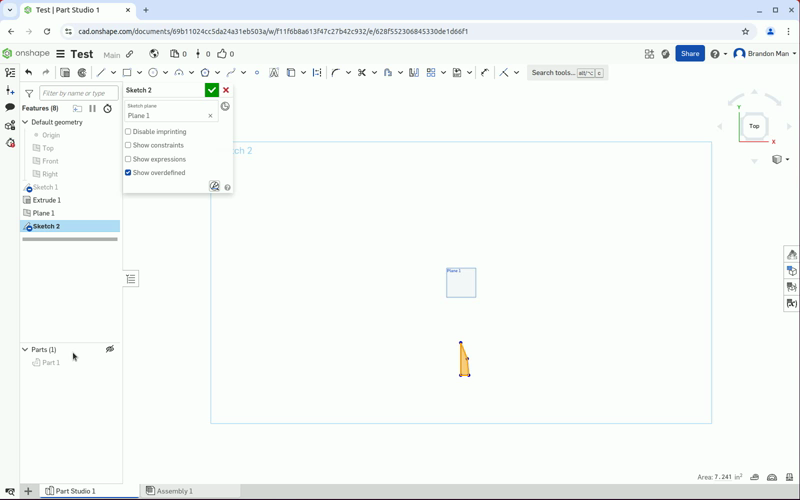
key(shift+e)
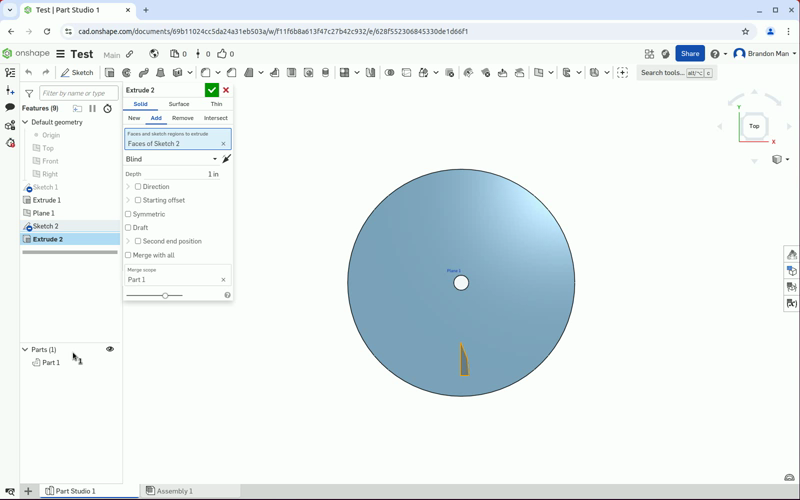
mouse_move(143, 106)
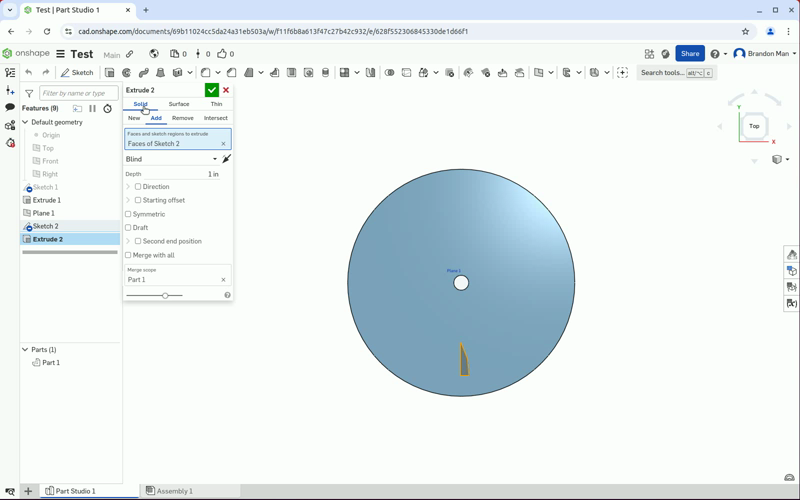
click(143, 106)
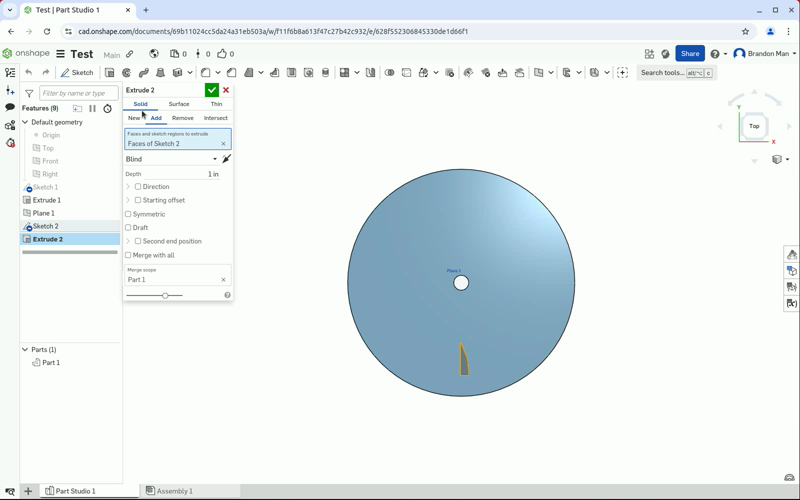
mouse_move(137, 120)
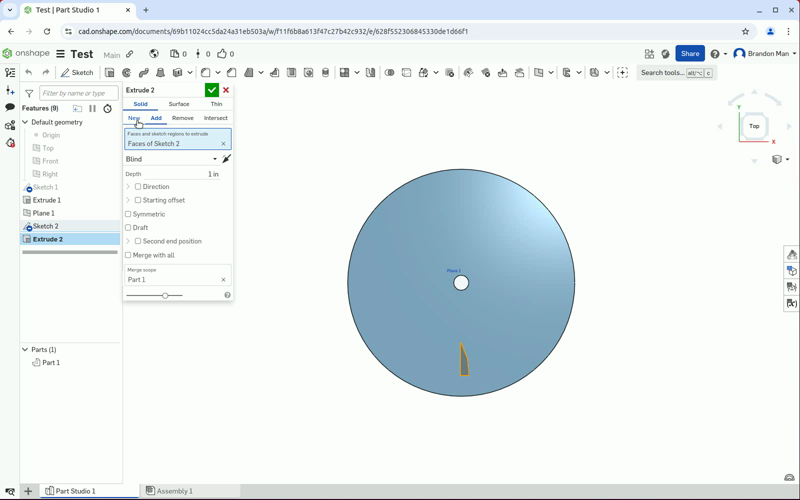
click(137, 120)
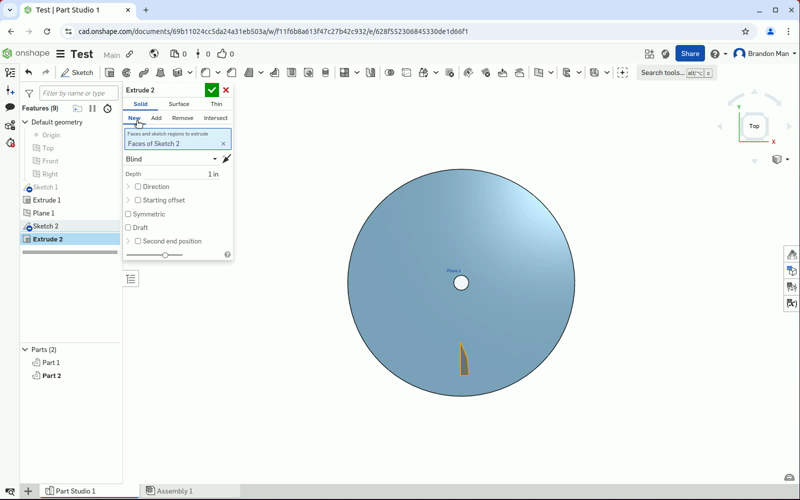
key(tab, 4)
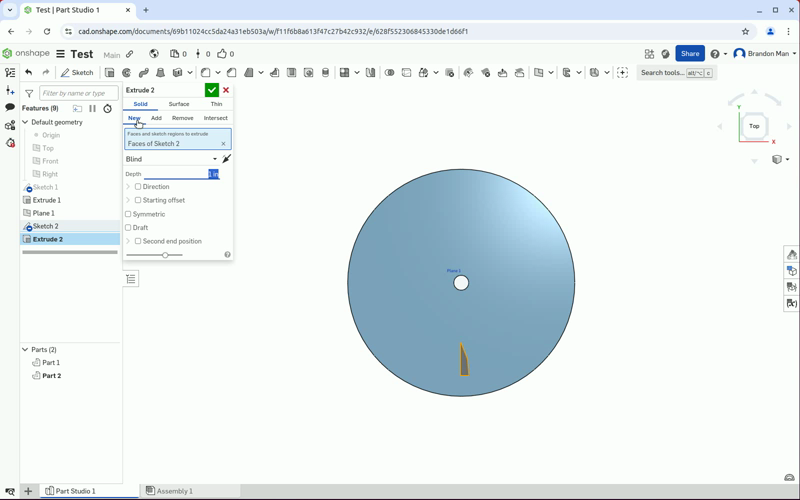
text(6.499)
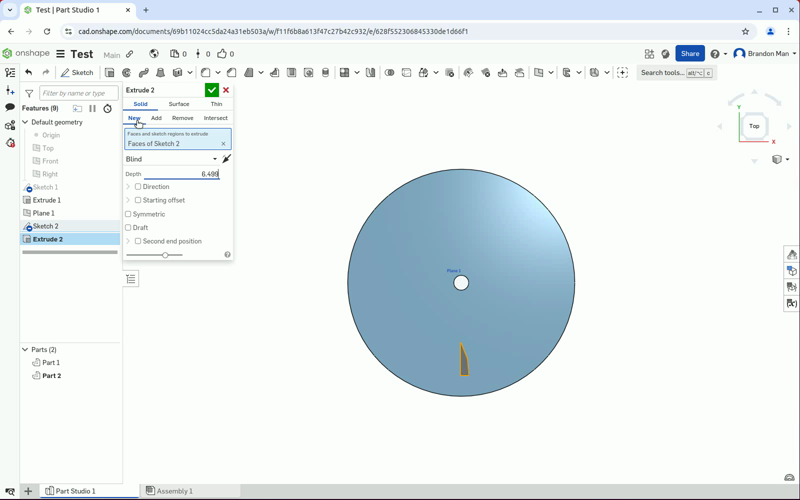
key(enter)
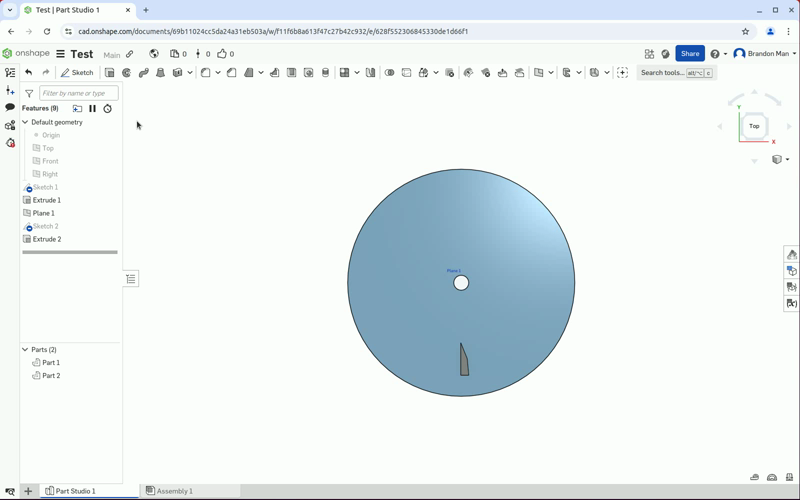
key(shift+h)
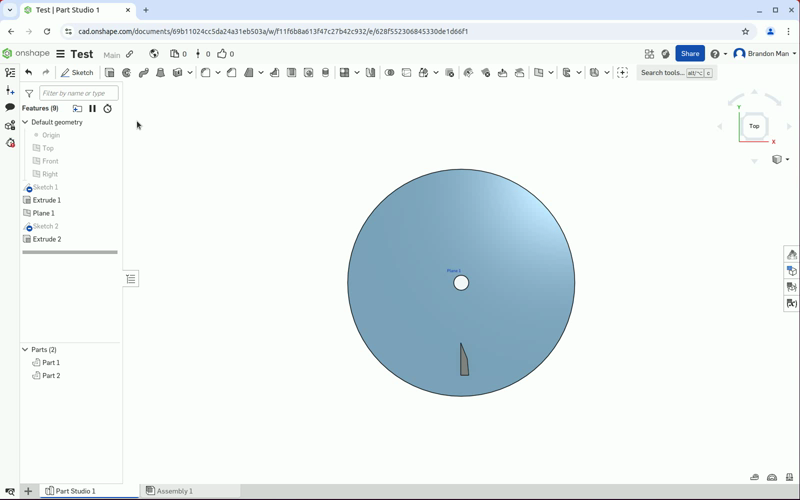
key(shift+h)
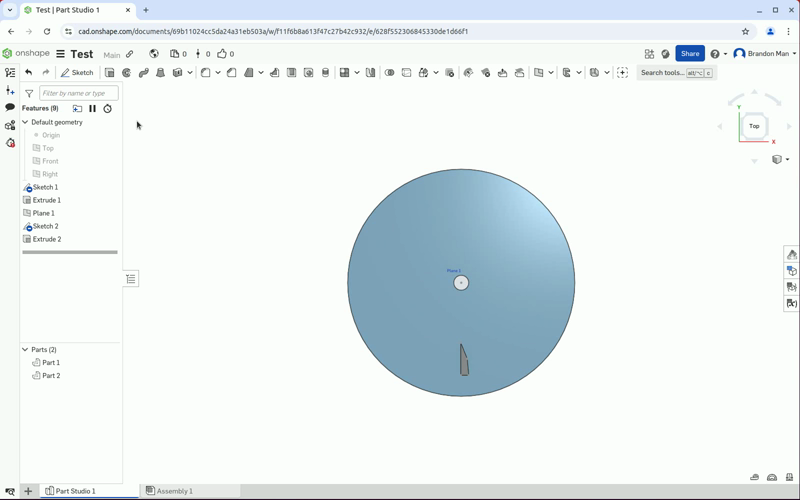
key(shift+7)
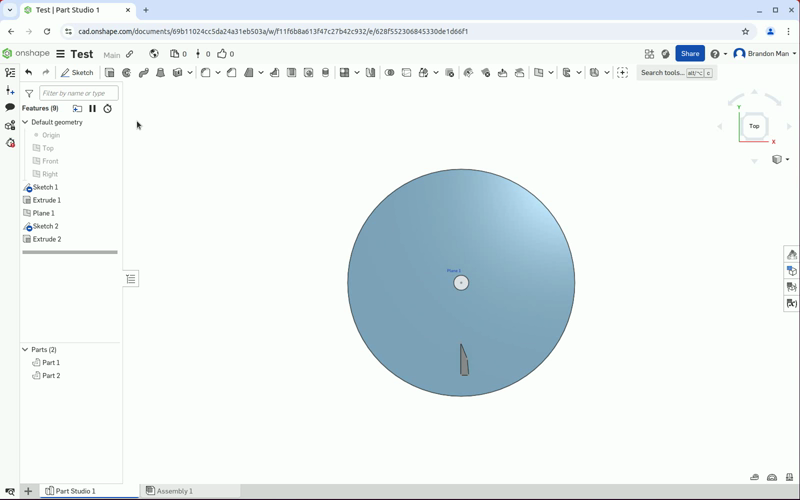
key(up, 3)
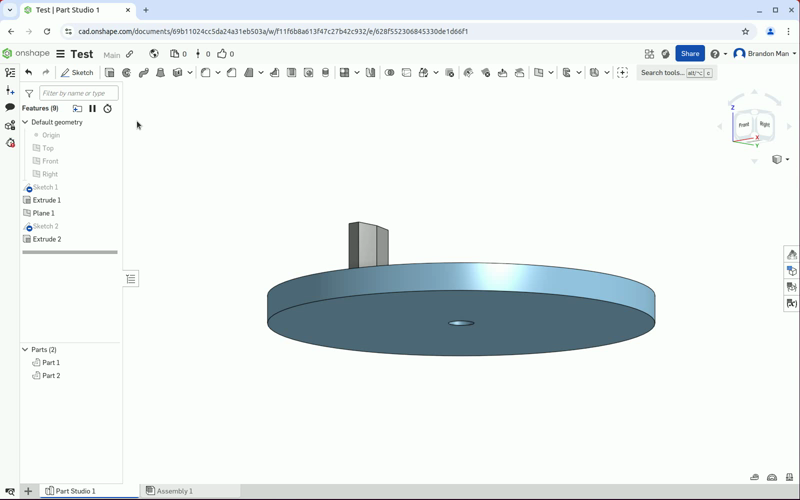
key(left, 3)
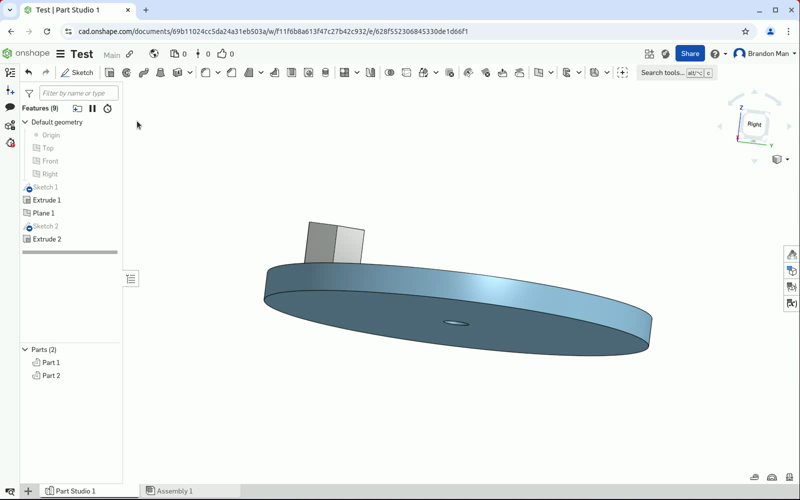
key(right, 3)
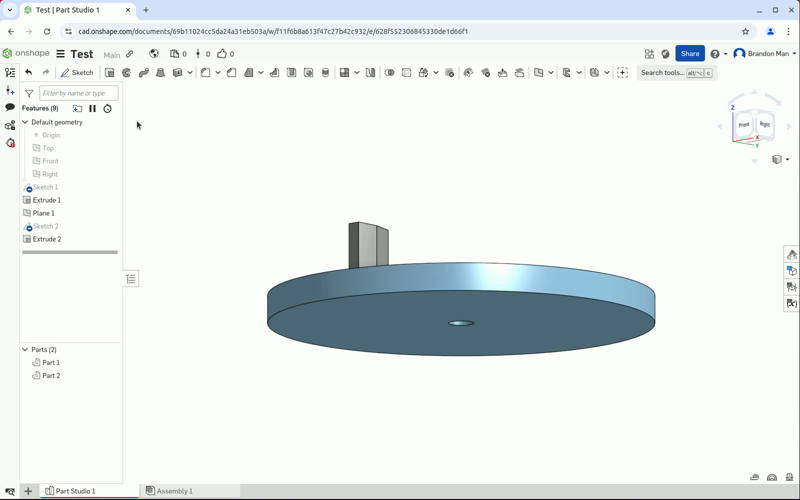
key(down, 3)
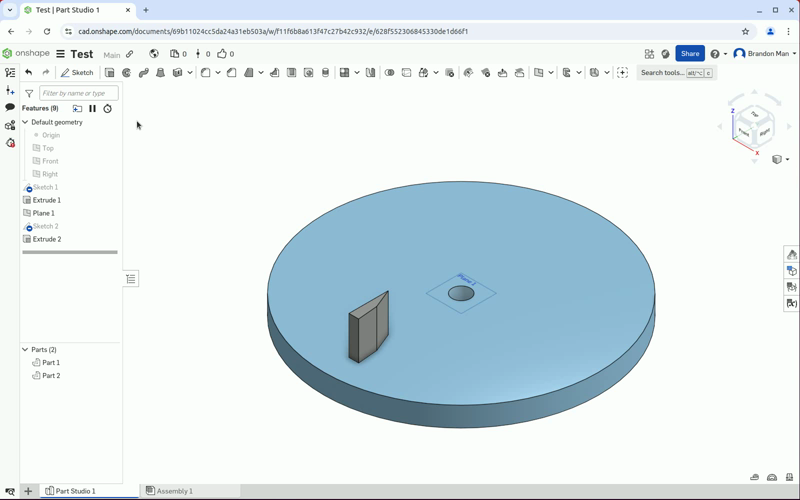
mouse_move(73, 189)
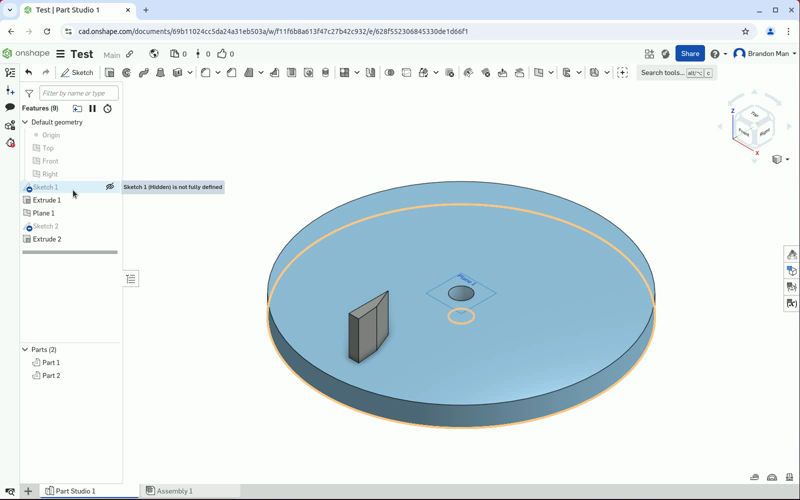
click(73, 189)